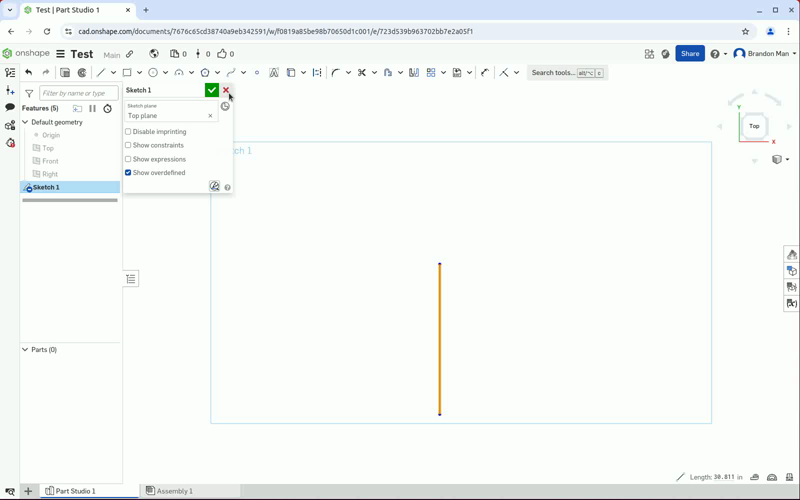
key(shift+h)
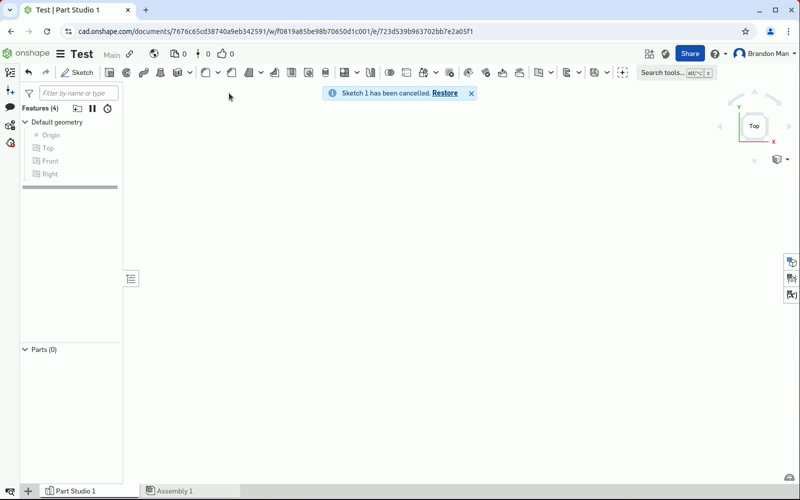
mouse_move(73, 352)
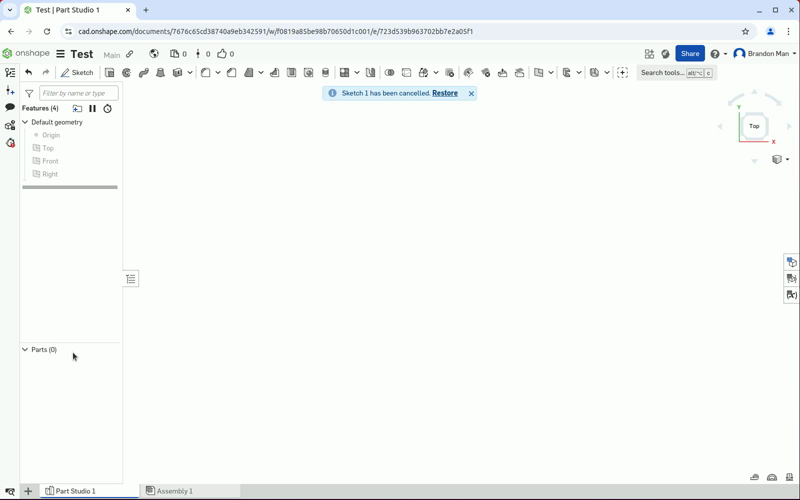
key(y)
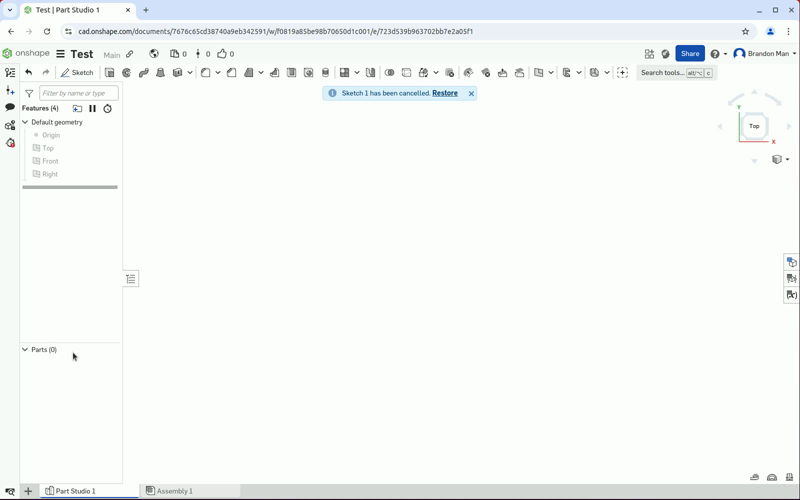
key(shift+p)
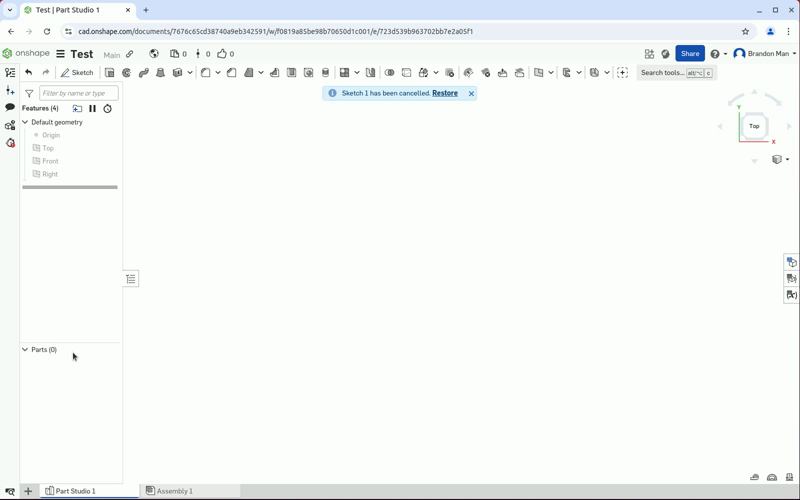
key(space)
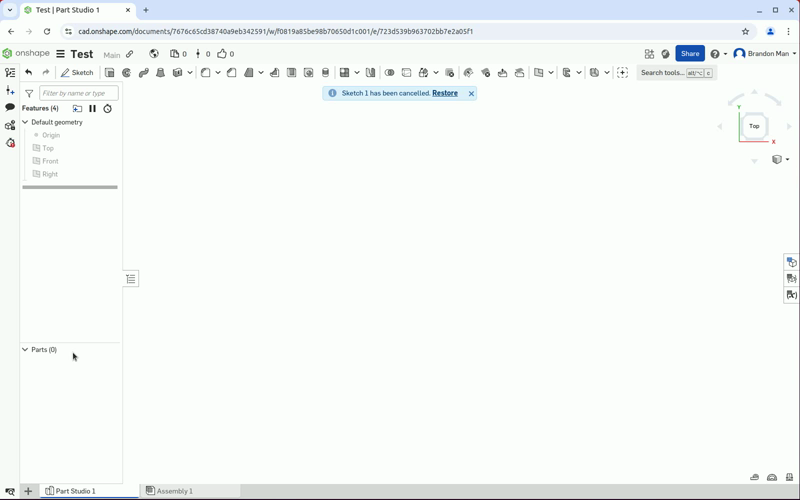
key_down(shift)
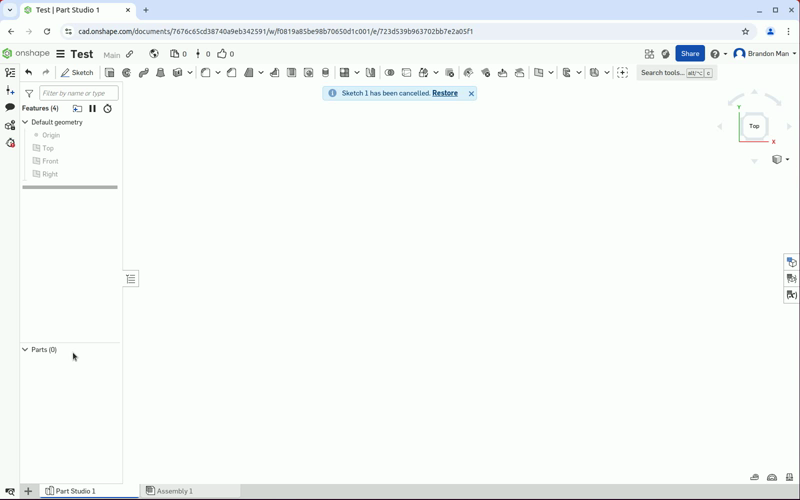
key(up)
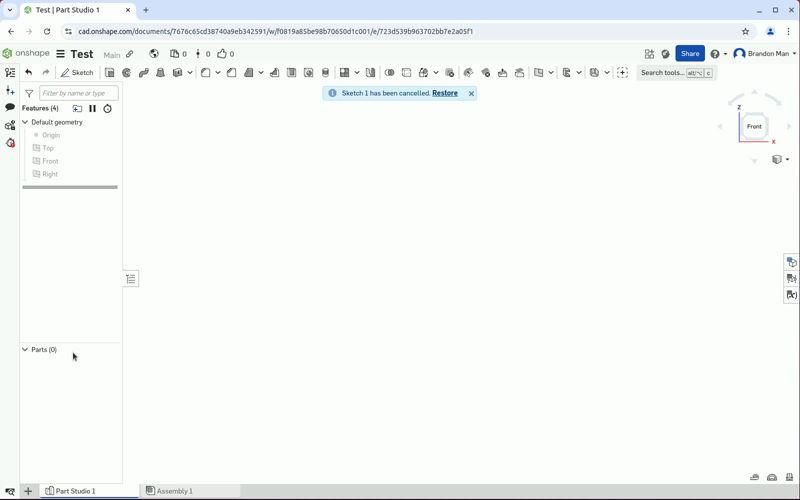
key_up(shift)
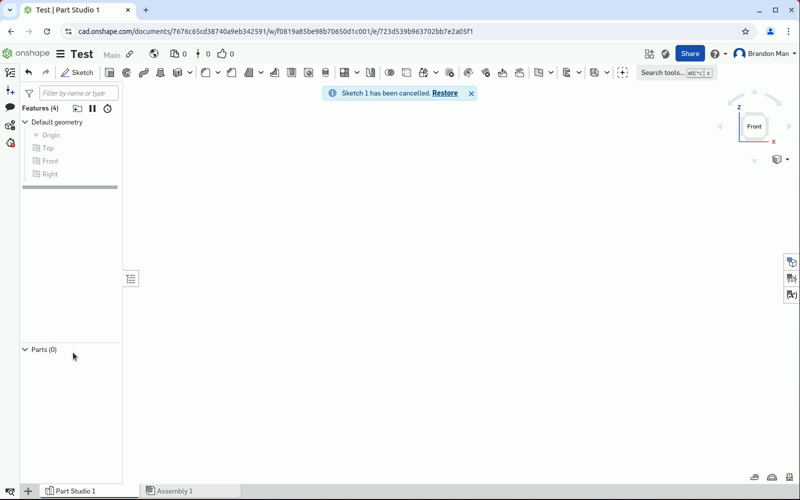
mouse_move(73, 352)
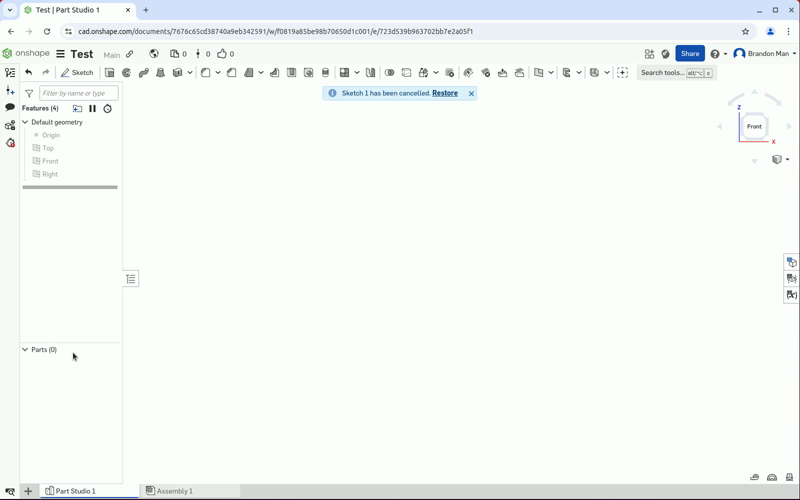
key(shift+y)
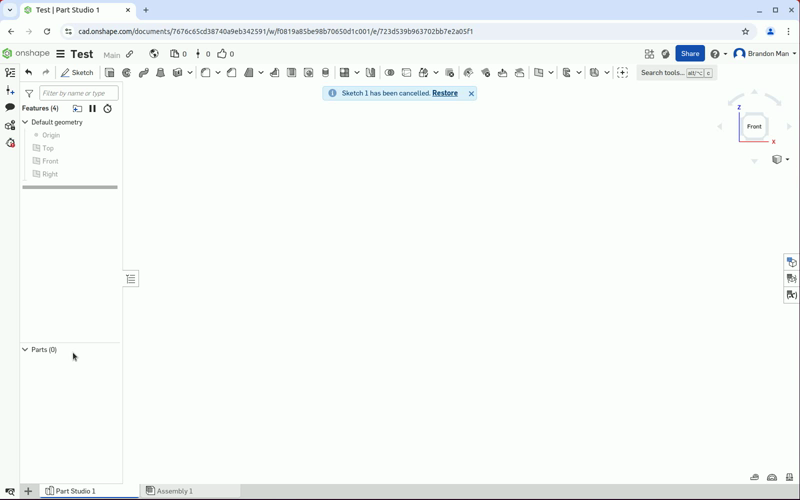
key(shift+s)
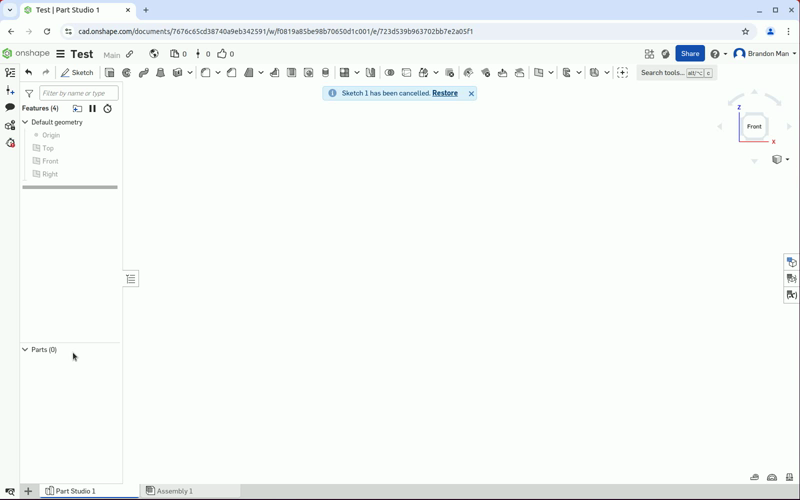
mouse_move(73, 163)
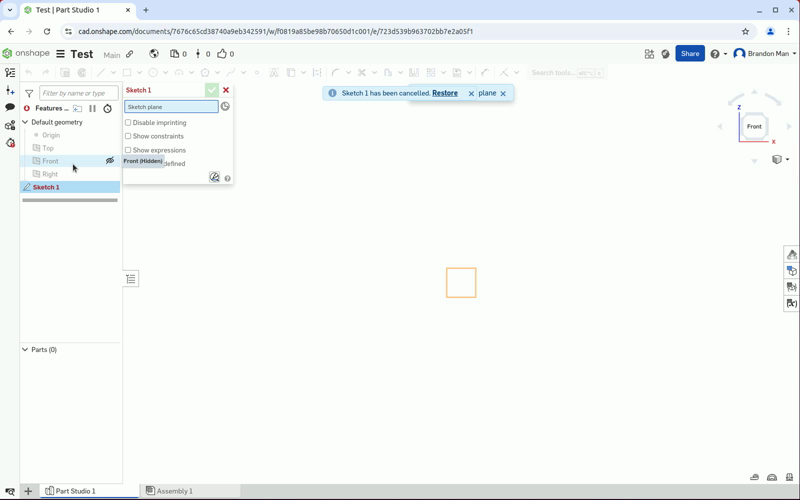
click(73, 163)
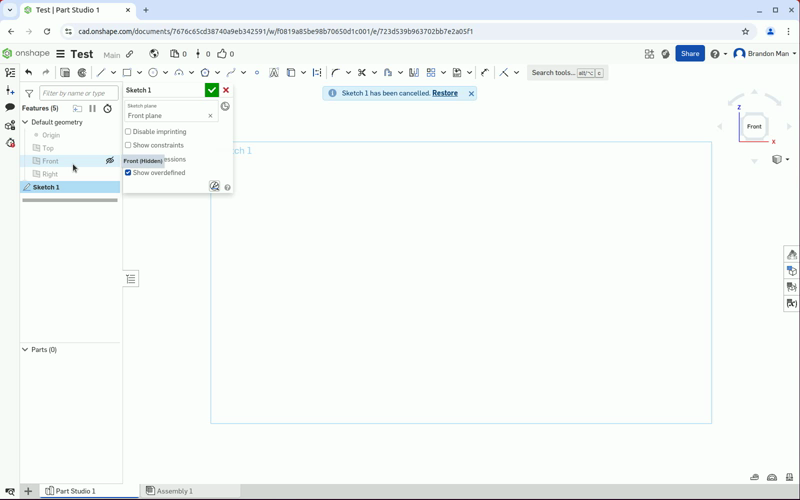
mouse_move(73, 352)
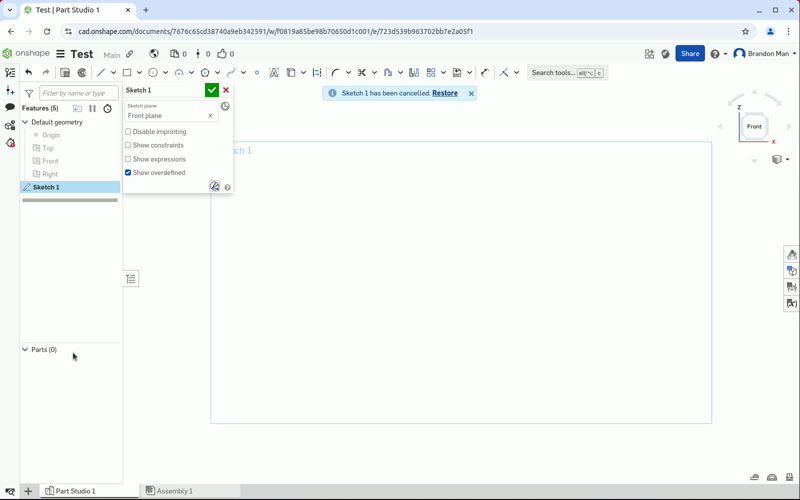
key(y)
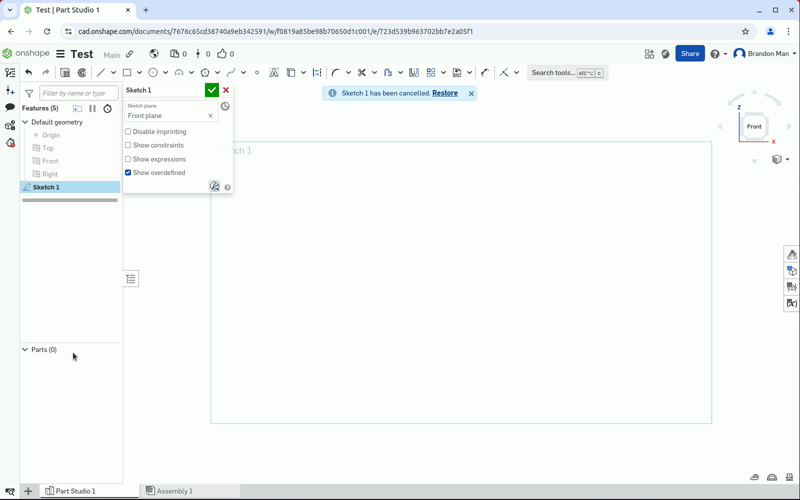
key(l)
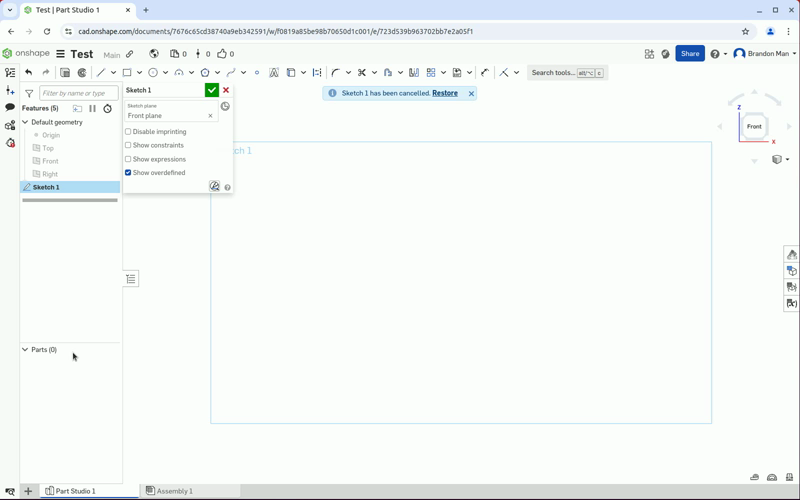
key_down(shift)
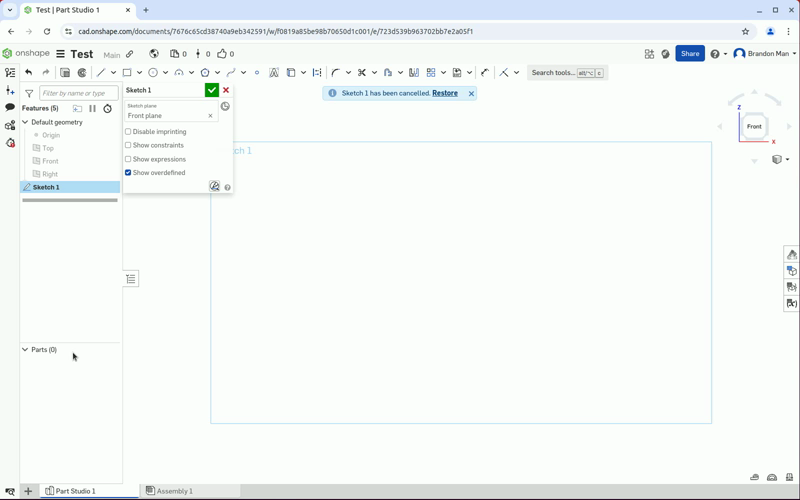
mouse_move(416, 282)
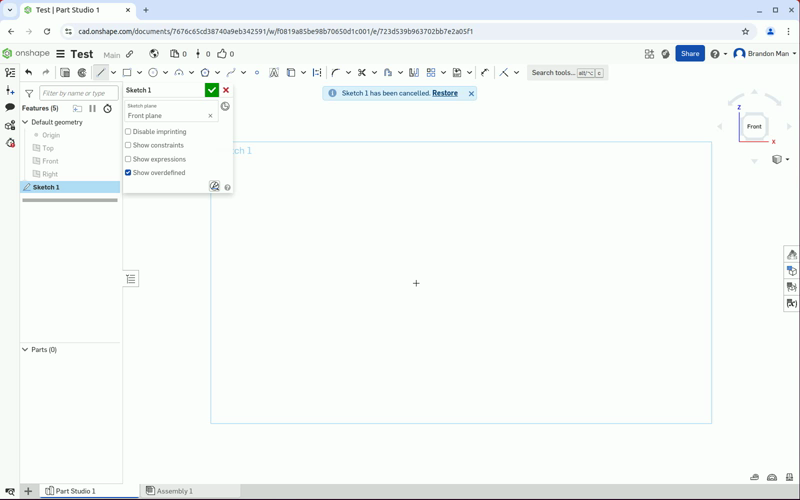
click(416, 282)
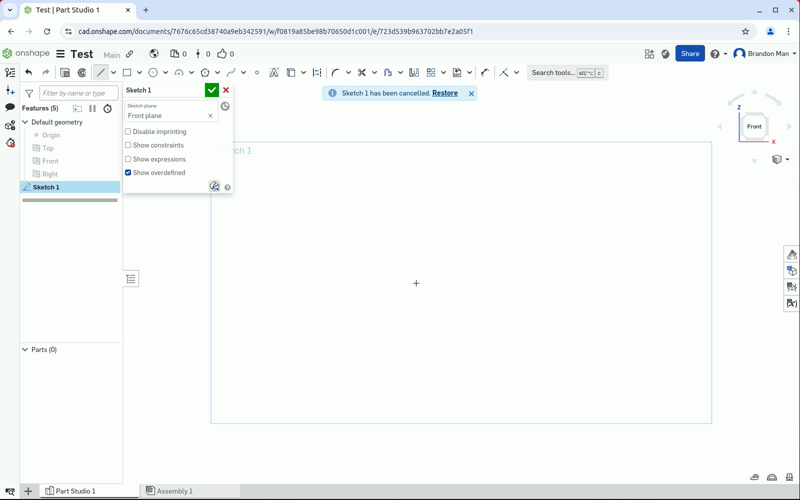
key_up(shift)
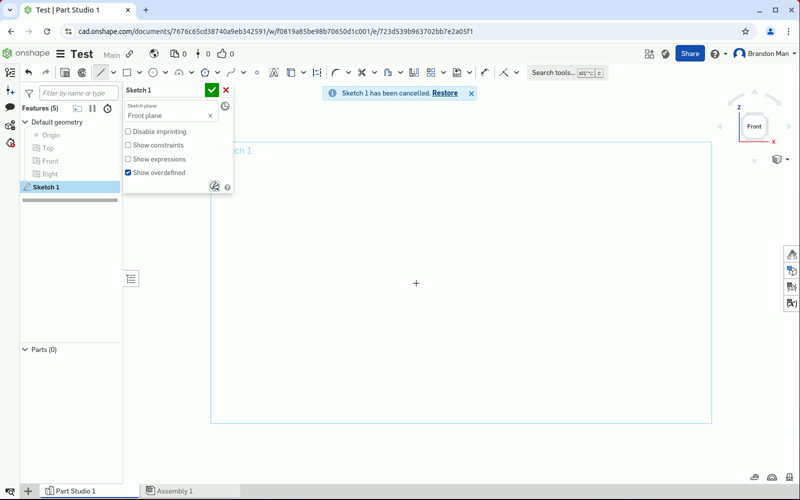
key_down(shift)
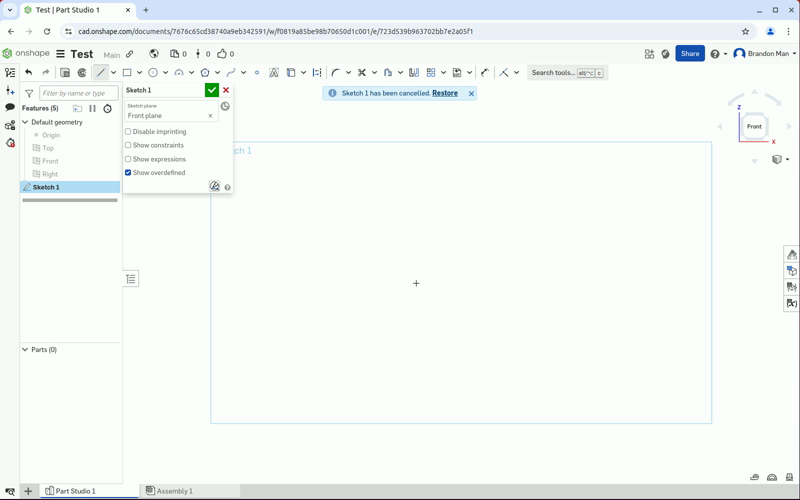
mouse_move(504, 282)
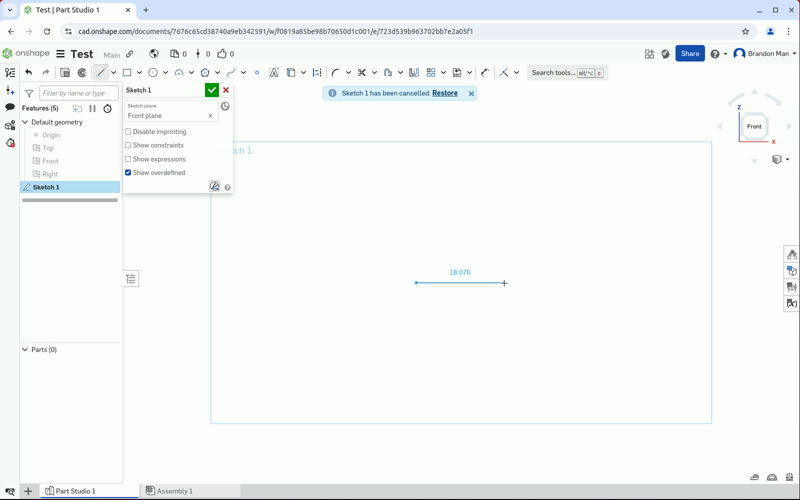
click(504, 282)
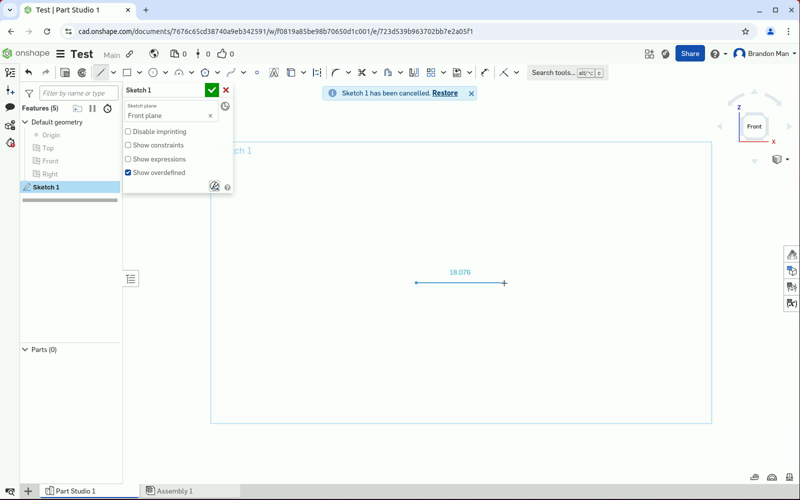
key_up(shift)
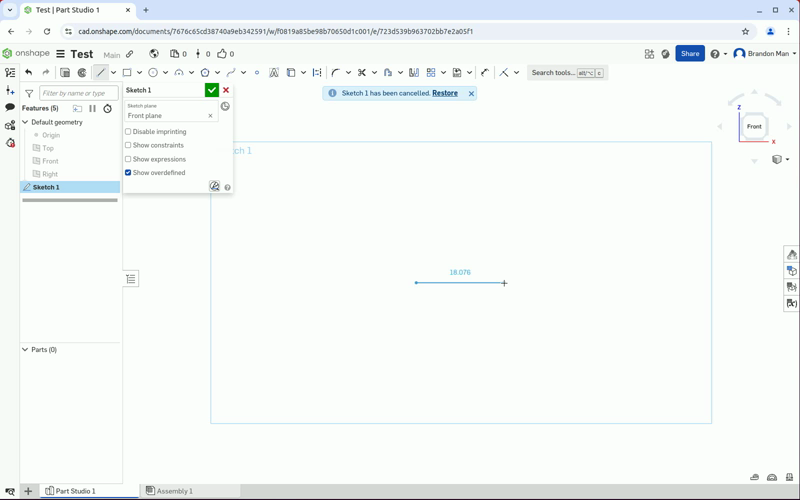
key_down(shift)
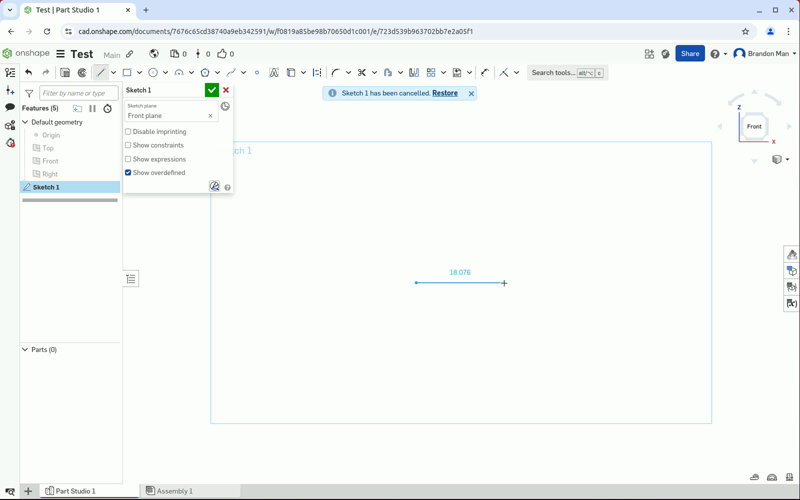
mouse_move(534, 282)
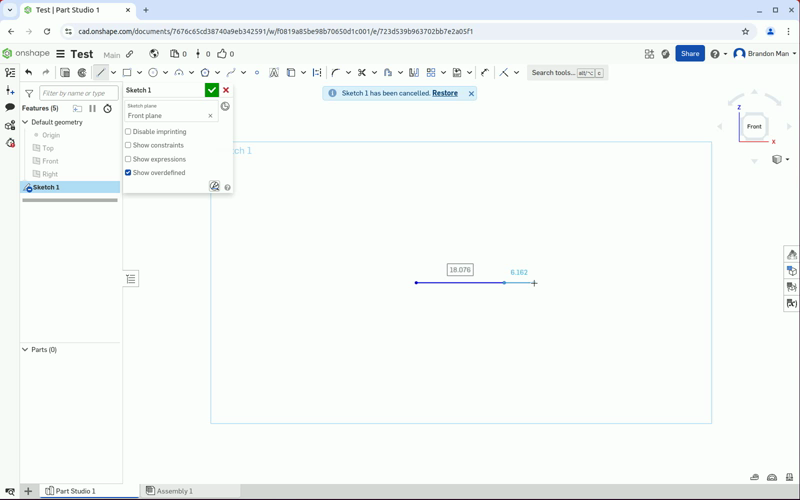
mouse_move(459, 248)
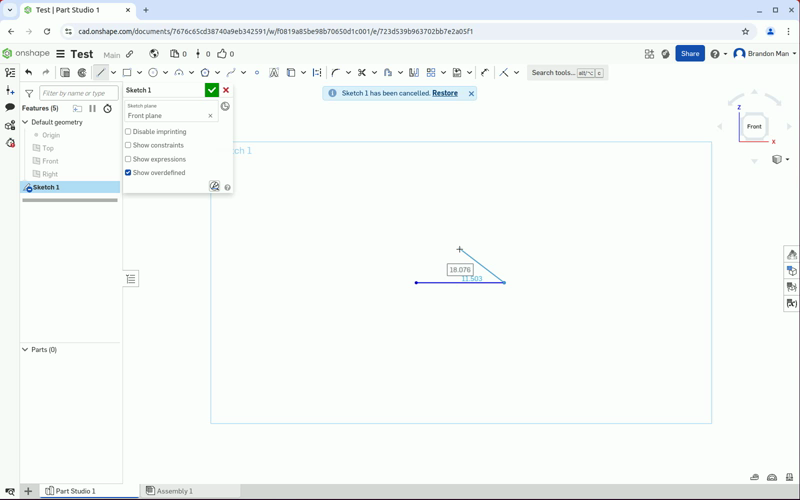
click(459, 248)
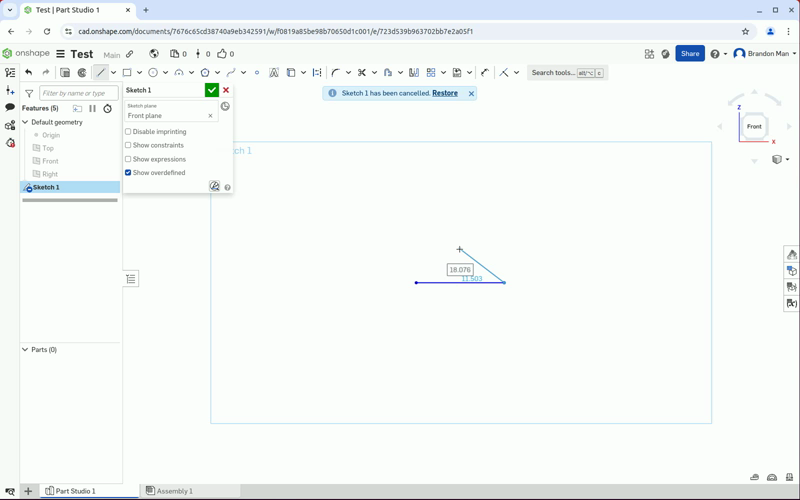
key_up(shift)
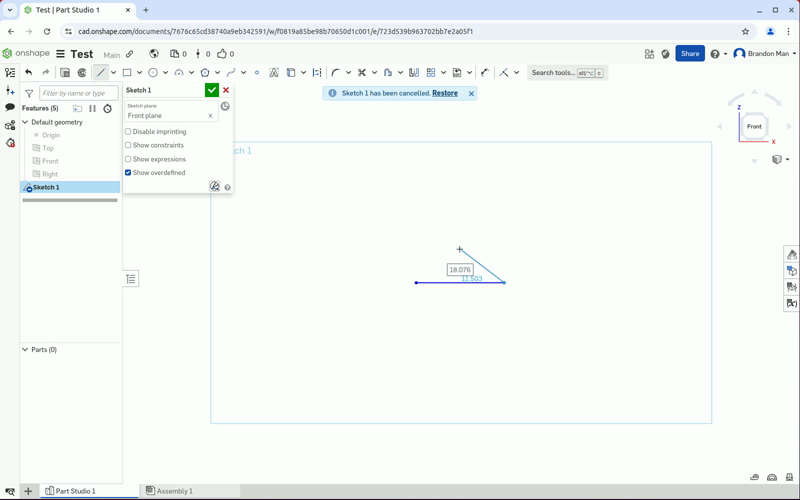
mouse_move(489, 248)
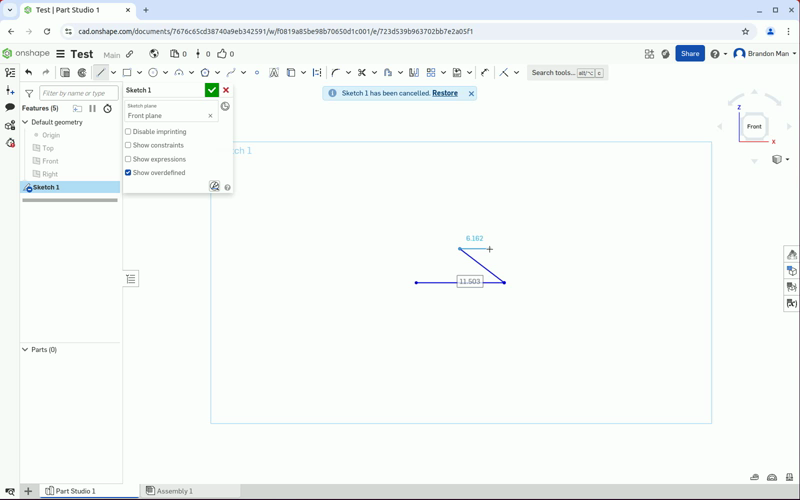
key_down(shift)
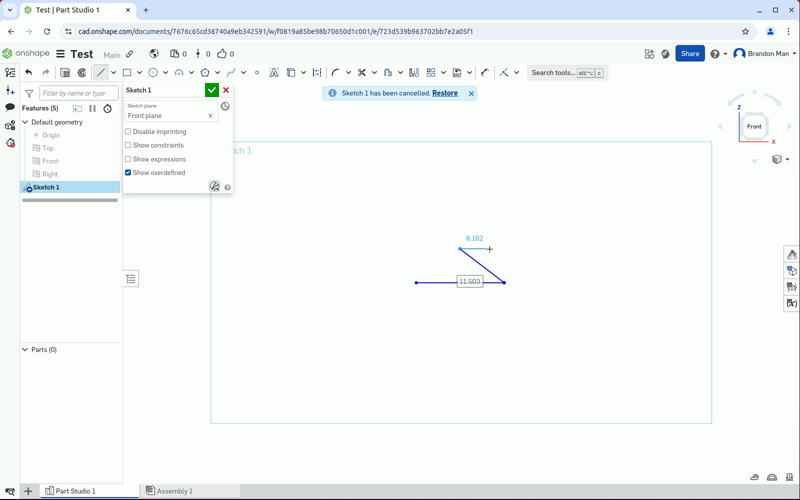
mouse_move(416, 282)
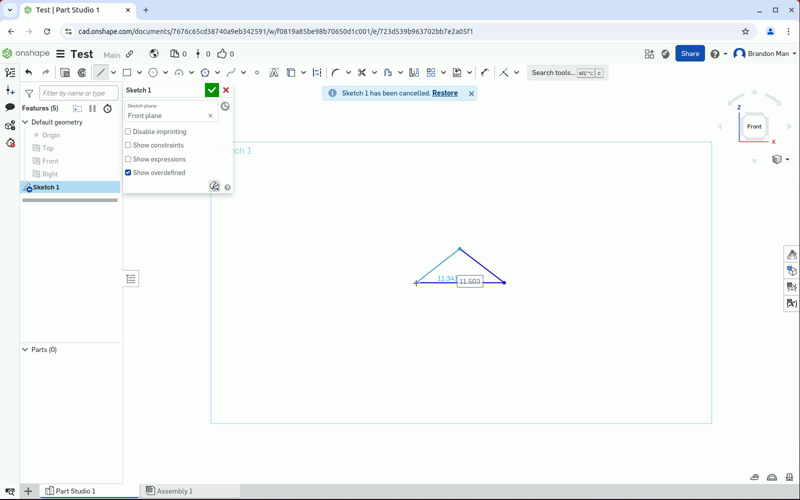
key_up(shift)
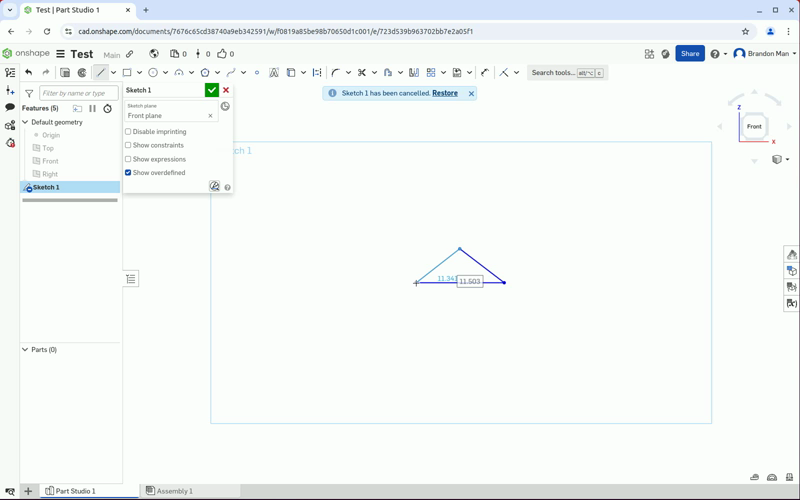
click(416, 282)
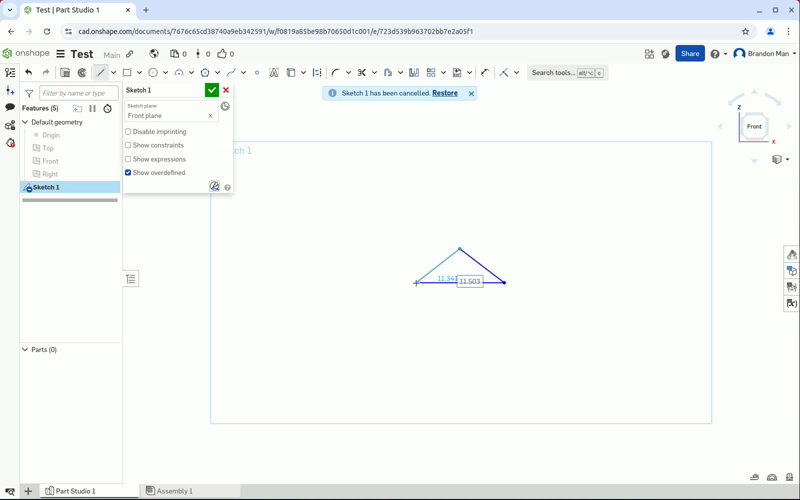
key(esc)
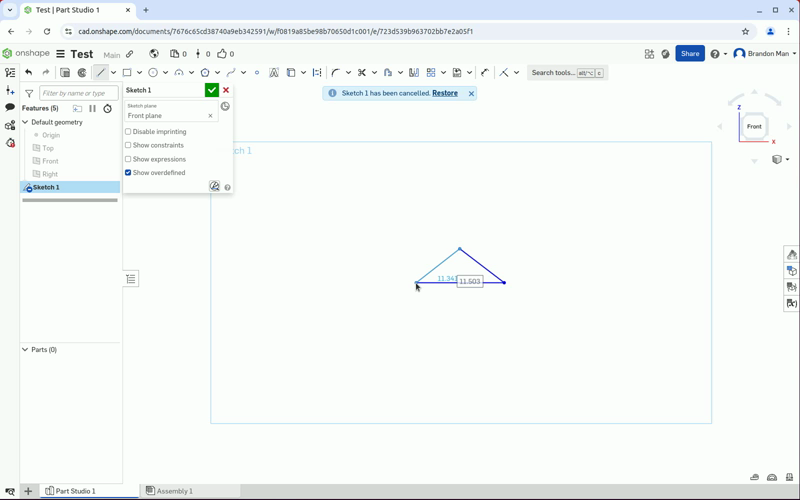
mouse_move(458, 252)
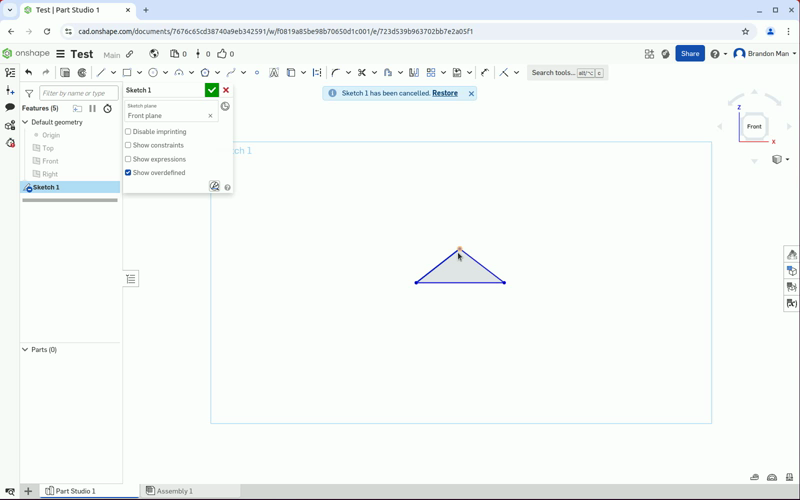
scroll(6)
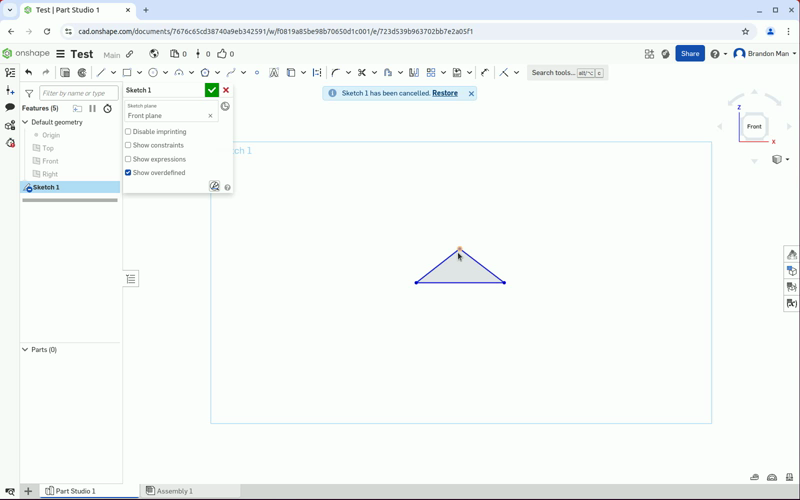
scroll(6)
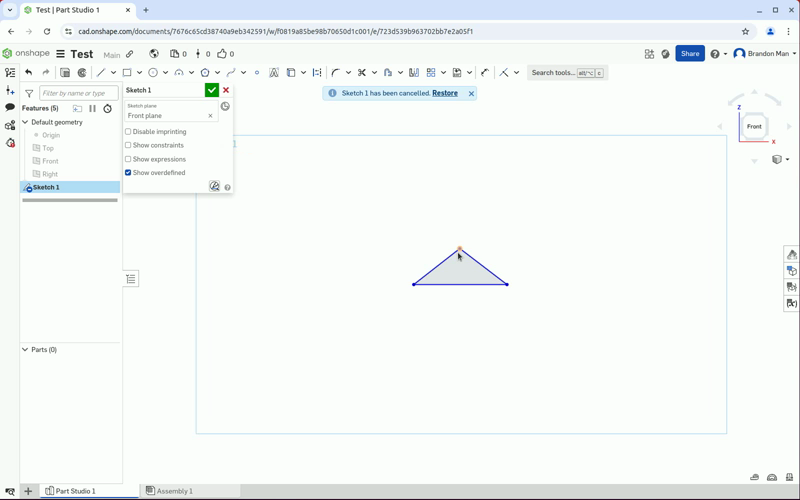
scroll(6)
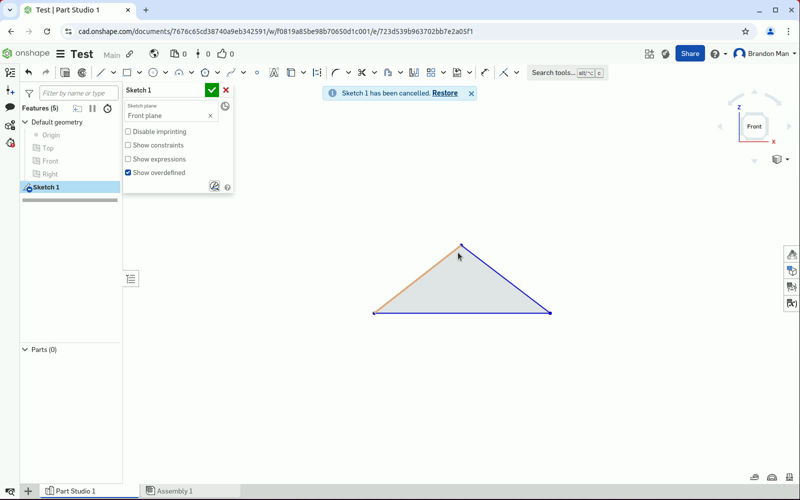
scroll(6)
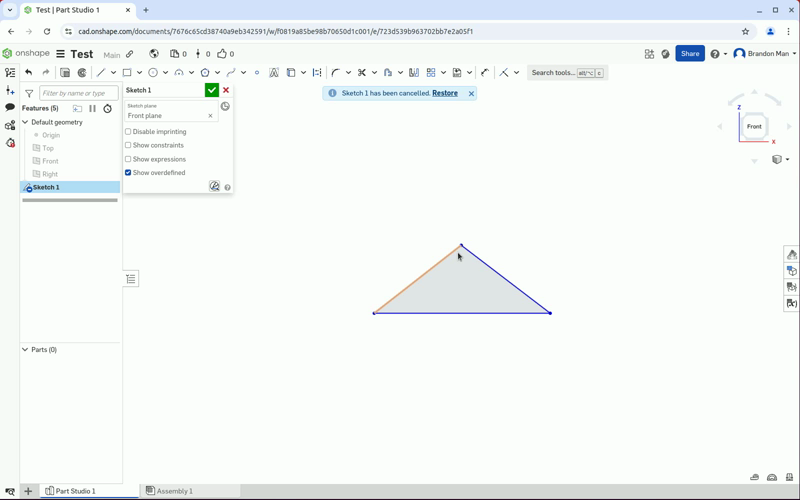
scroll(6)
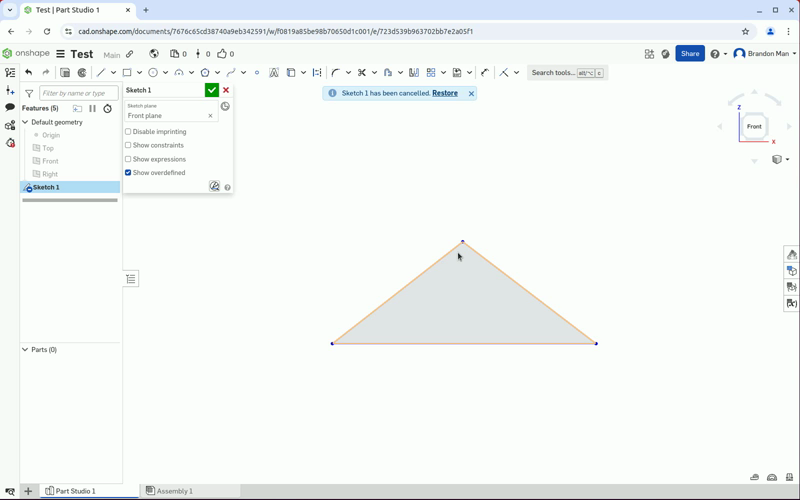
scroll(6)
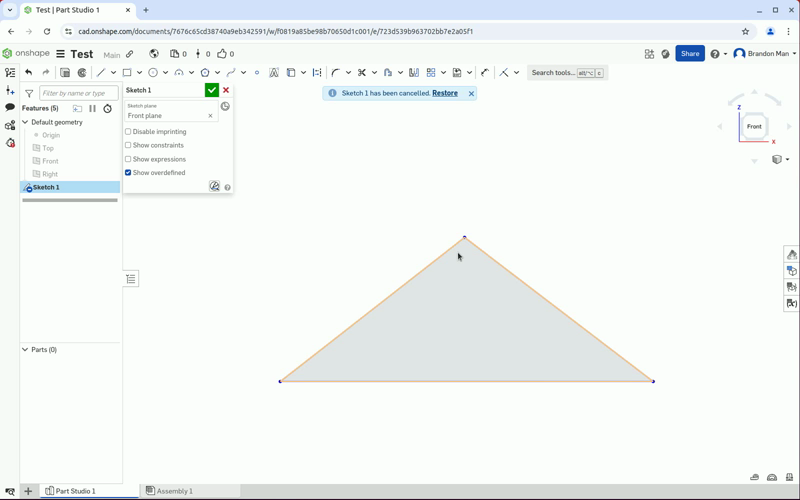
scroll(6)
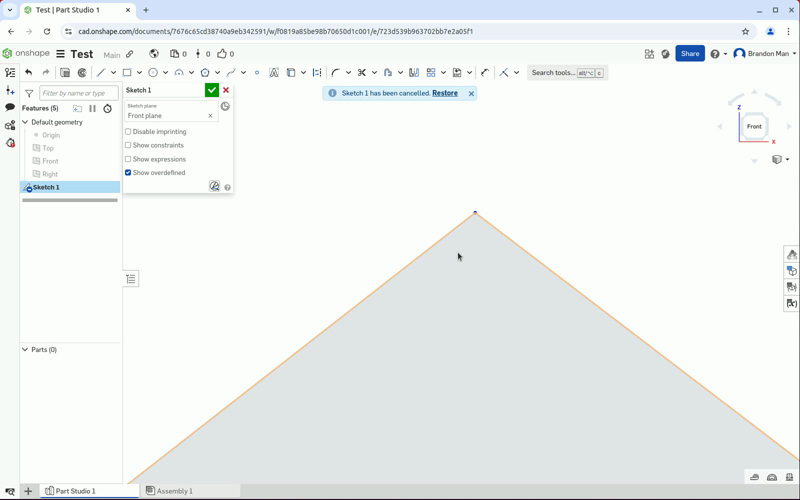
click(458, 252)
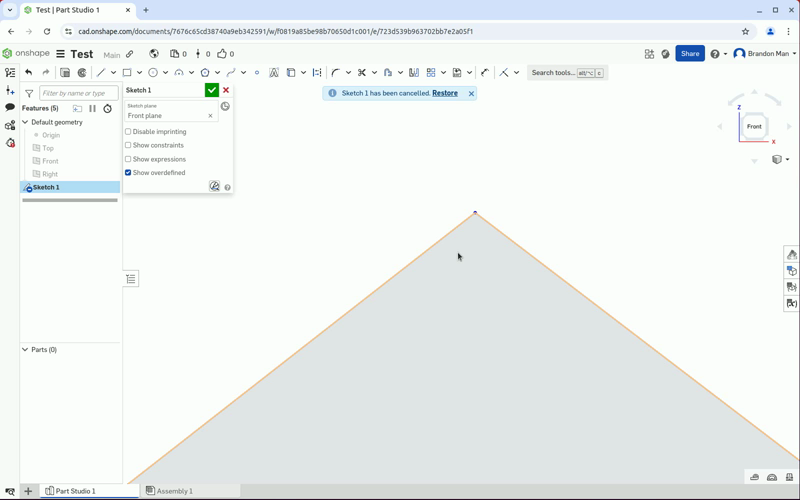
scroll(-6)
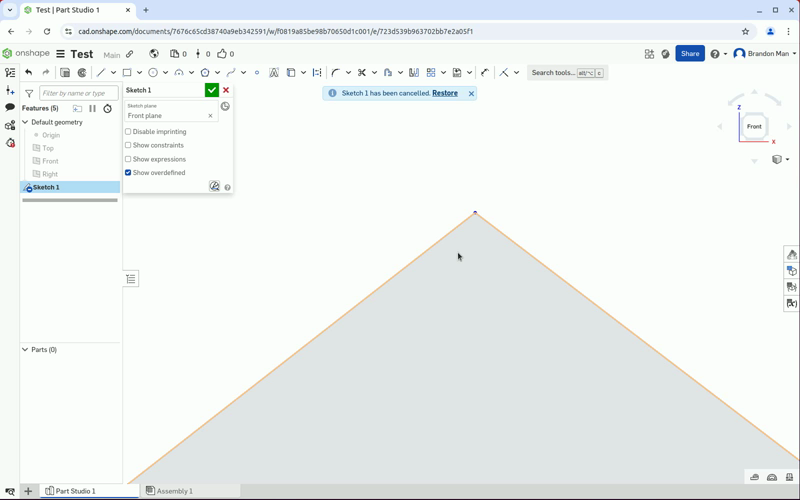
scroll(-6)
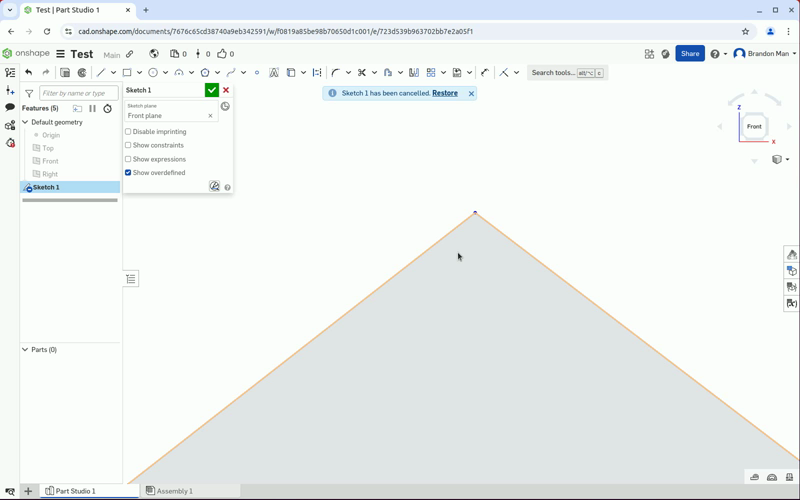
scroll(-6)
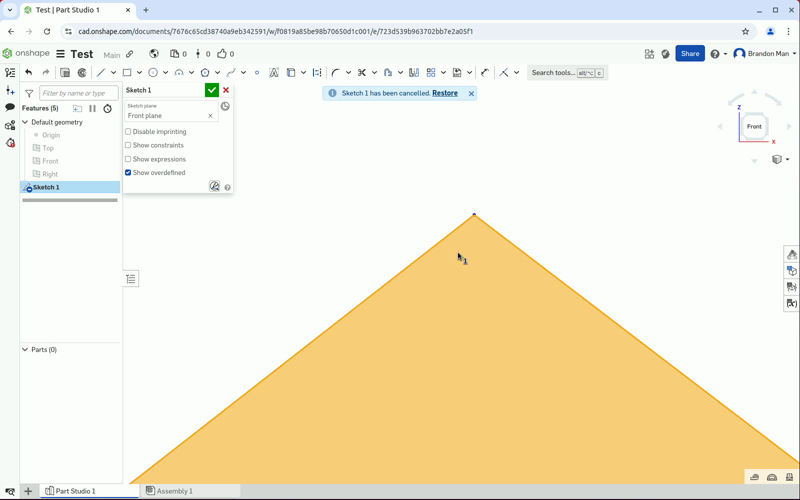
scroll(-6)
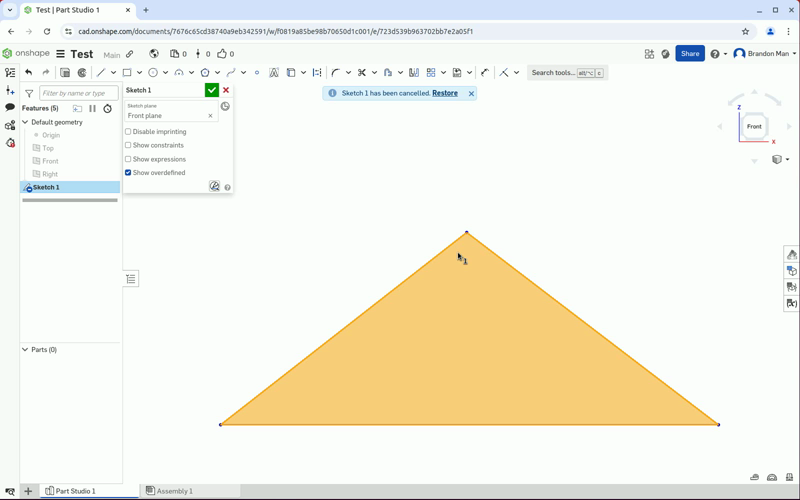
scroll(-6)
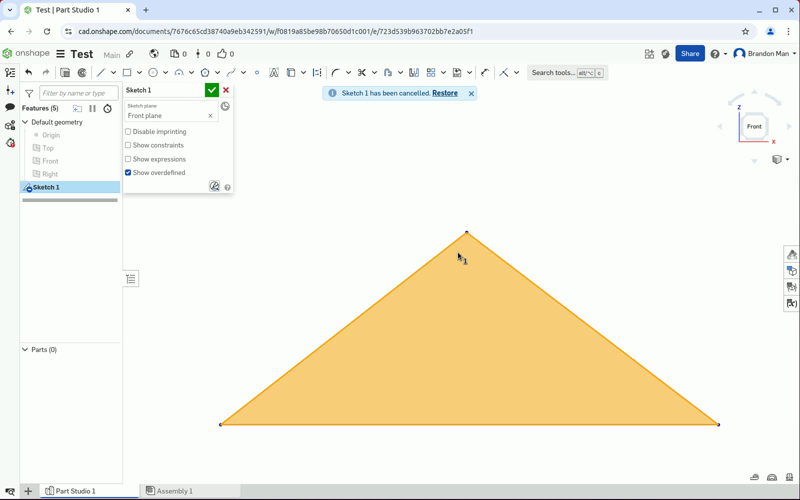
scroll(-6)
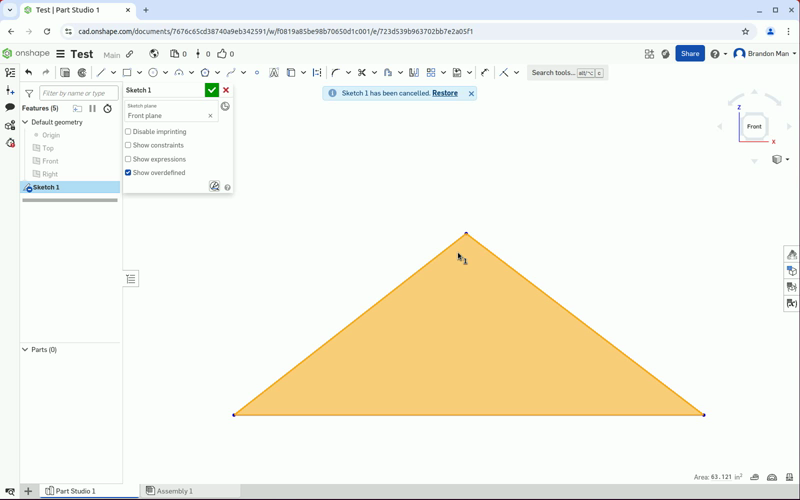
scroll(-6)
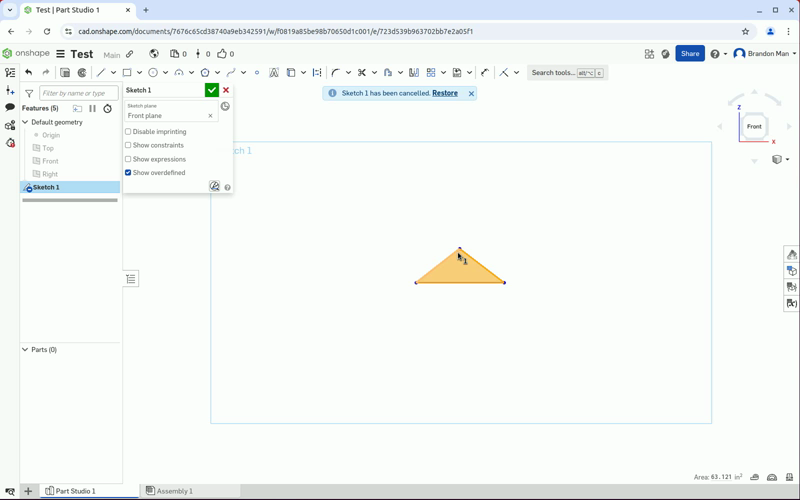
mouse_move(73, 352)
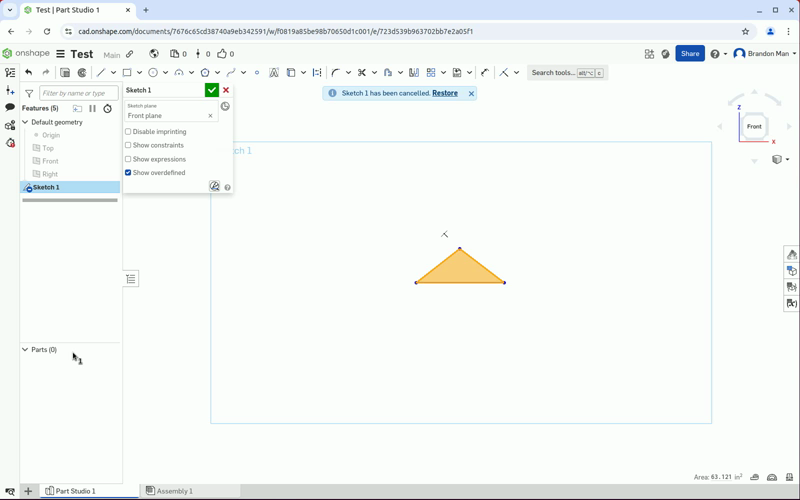
key(shift+y)
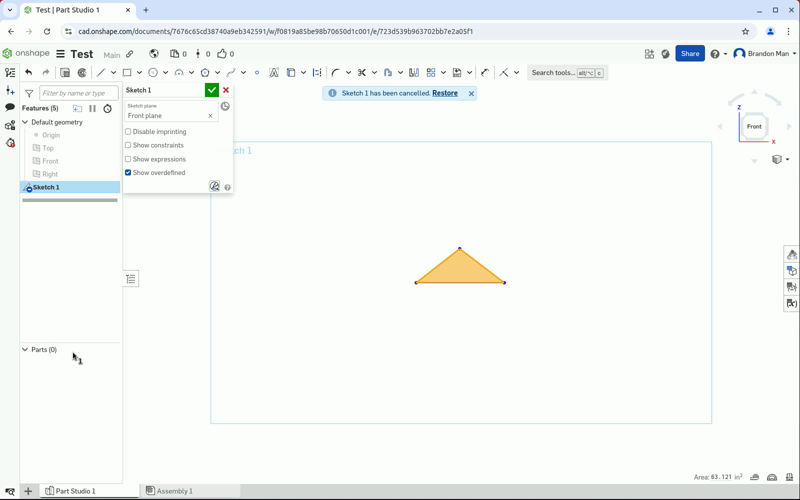
key(shift+e)
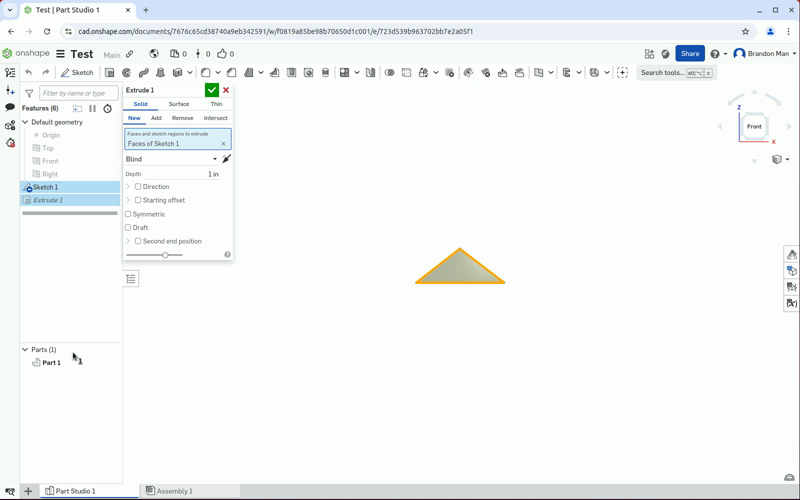
mouse_move(143, 106)
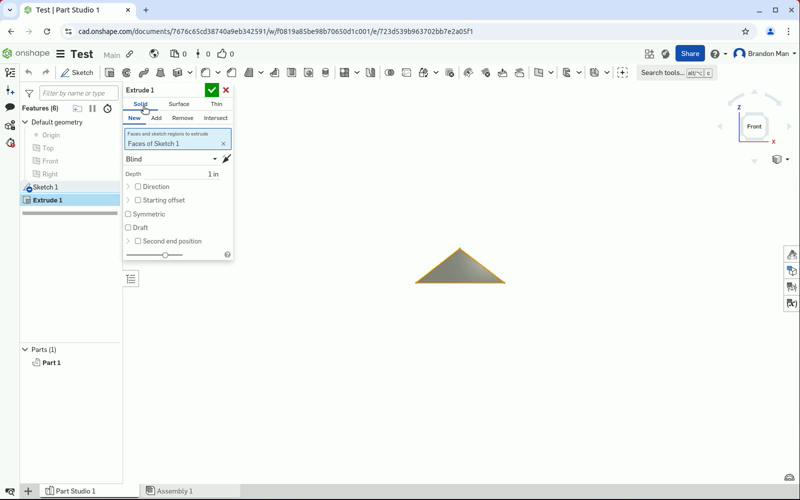
click(143, 106)
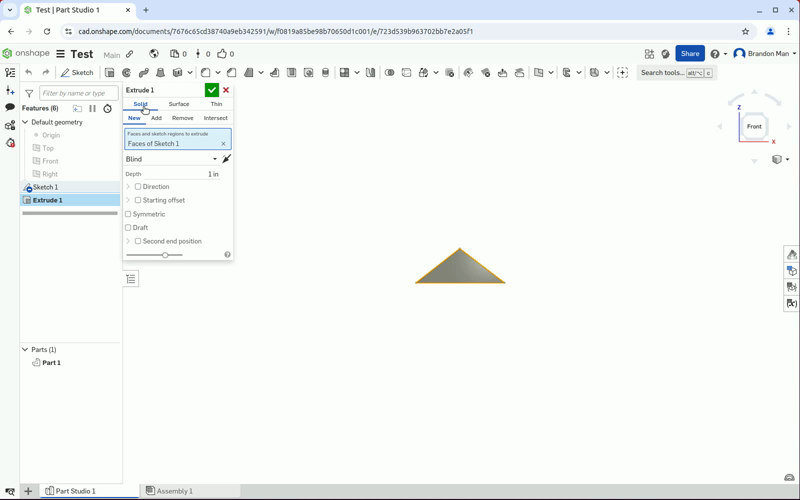
mouse_move(137, 120)
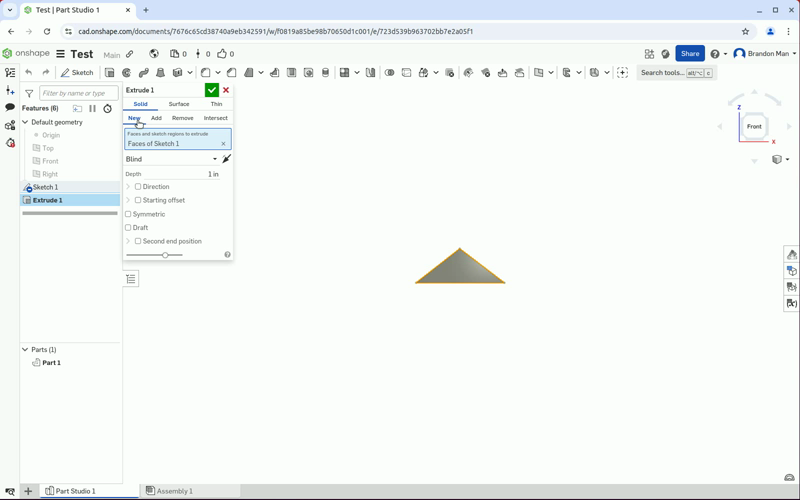
click(137, 120)
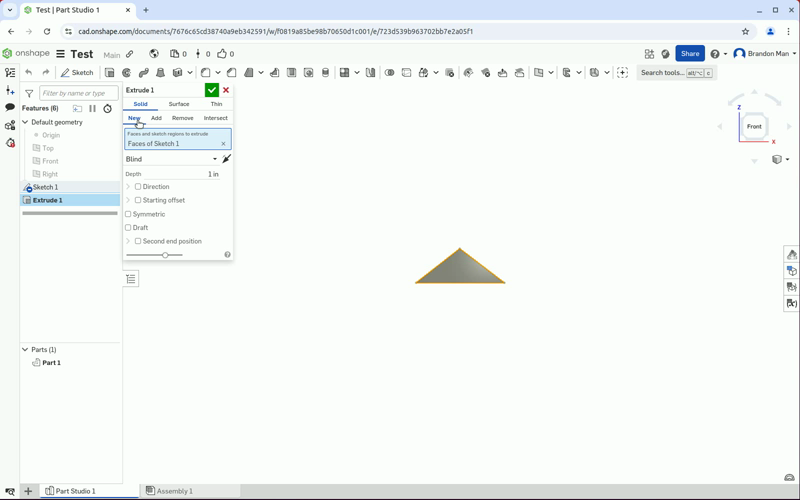
key(tab, 4)
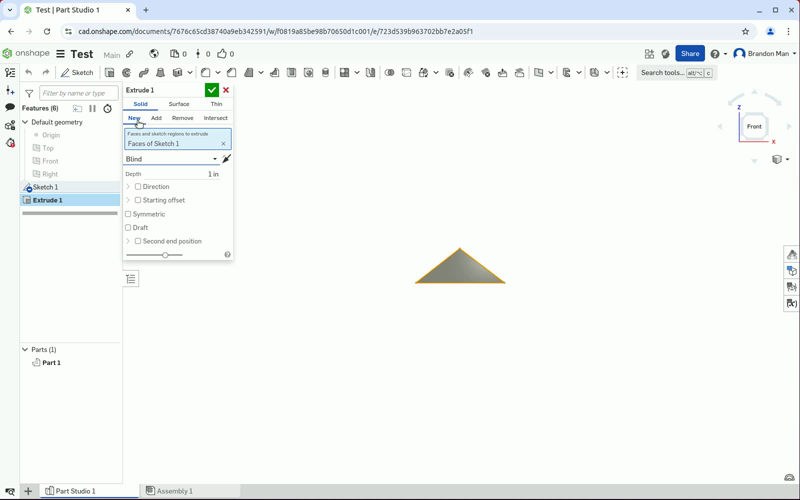
text(12.276)
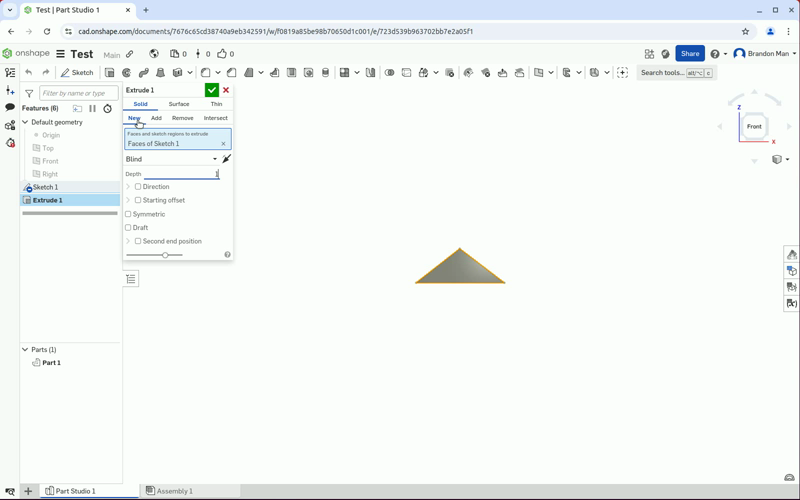
key(enter)
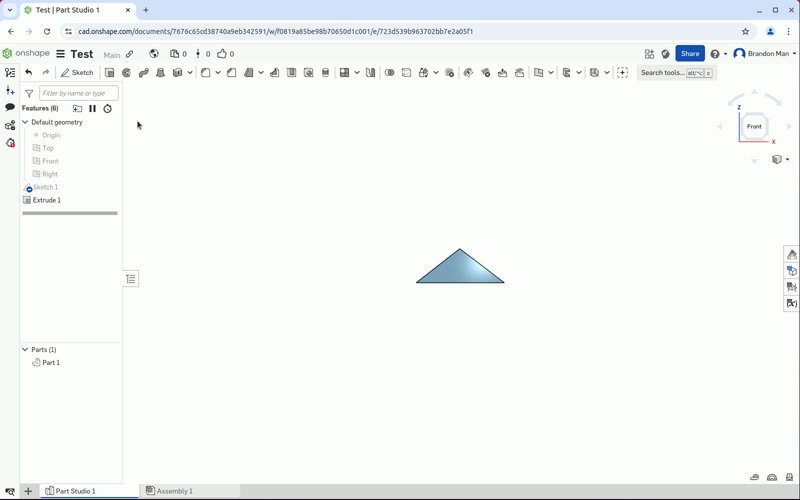
key(shift+h)
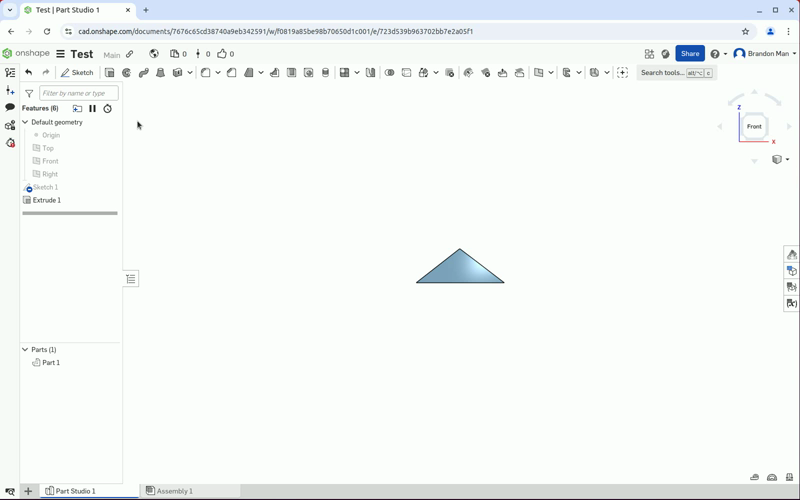
key(shift+h)
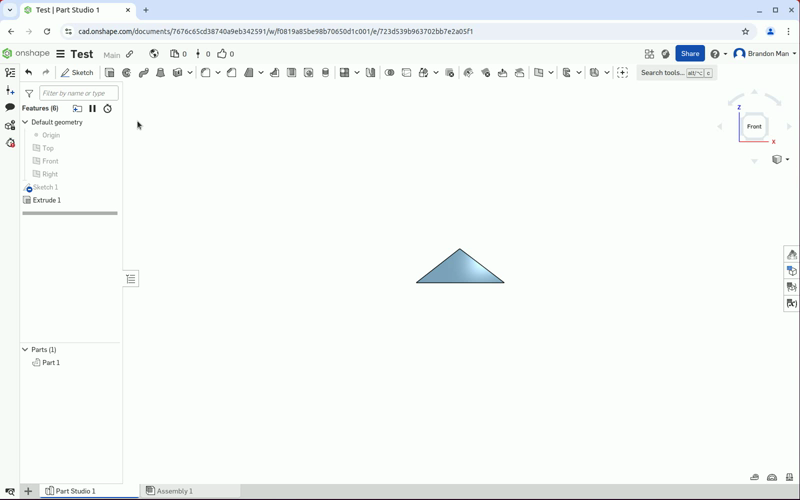
mouse_move(73, 189)
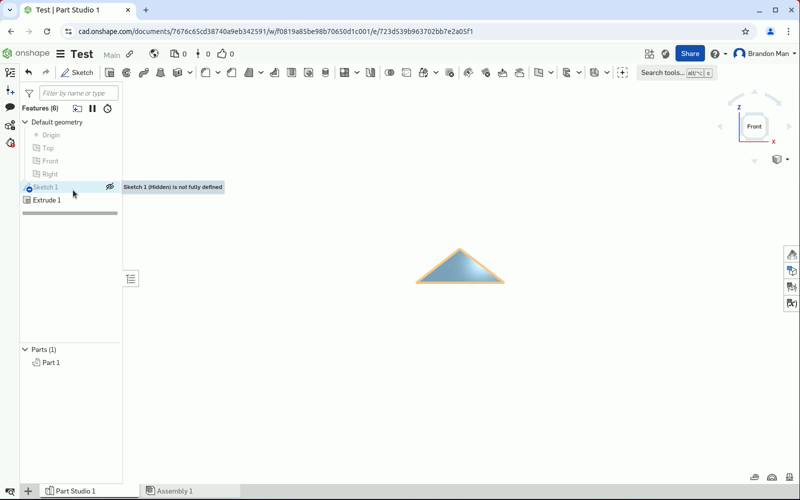
click(73, 189)
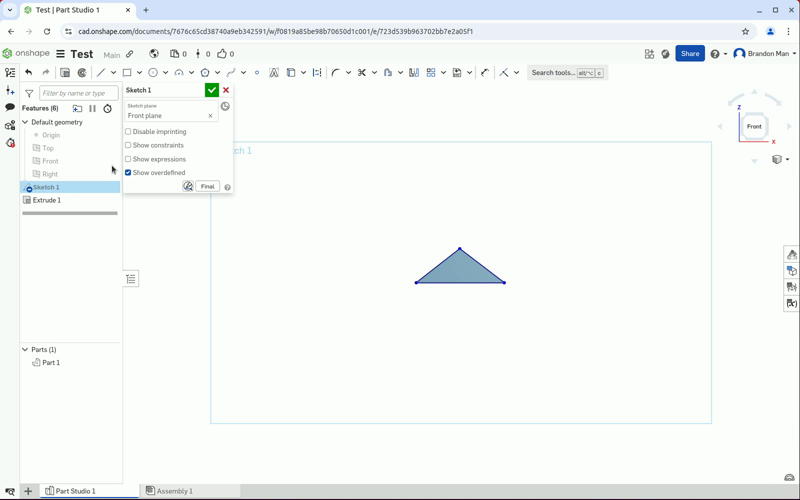
mouse_move(229, 92)
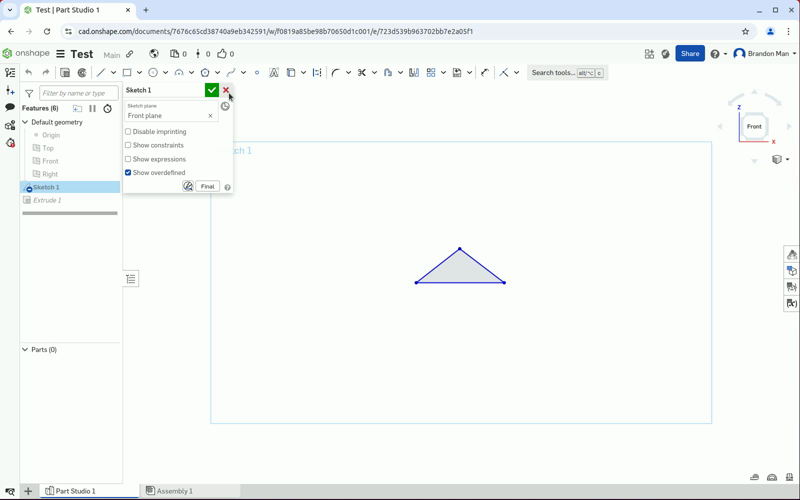
click(229, 92)
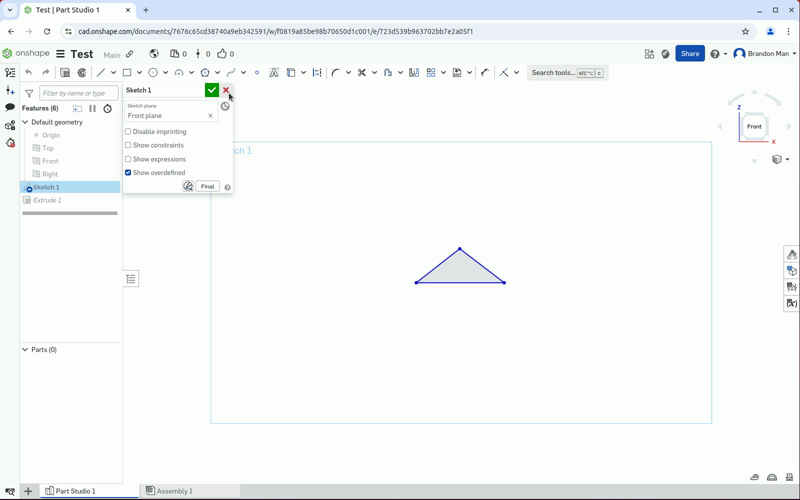
key(shift+s)
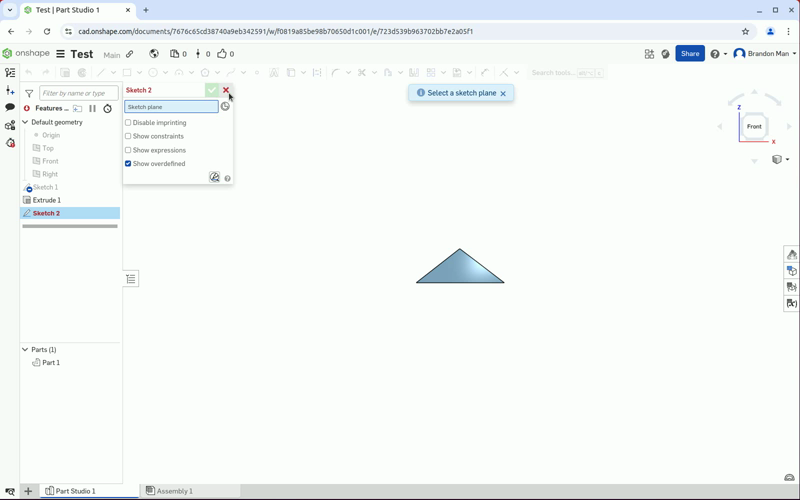
mouse_move(73, 163)
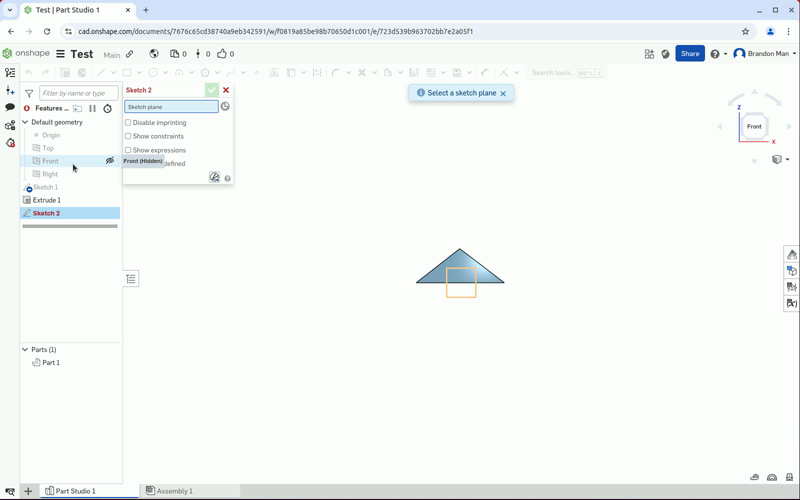
click(73, 163)
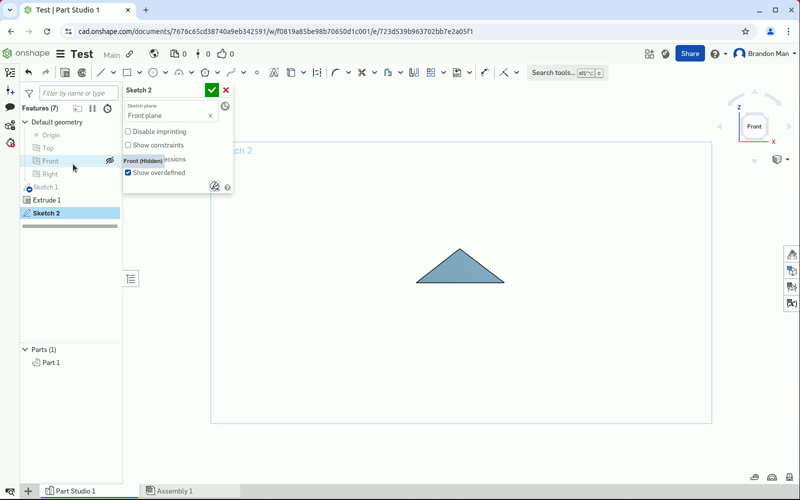
mouse_move(73, 352)
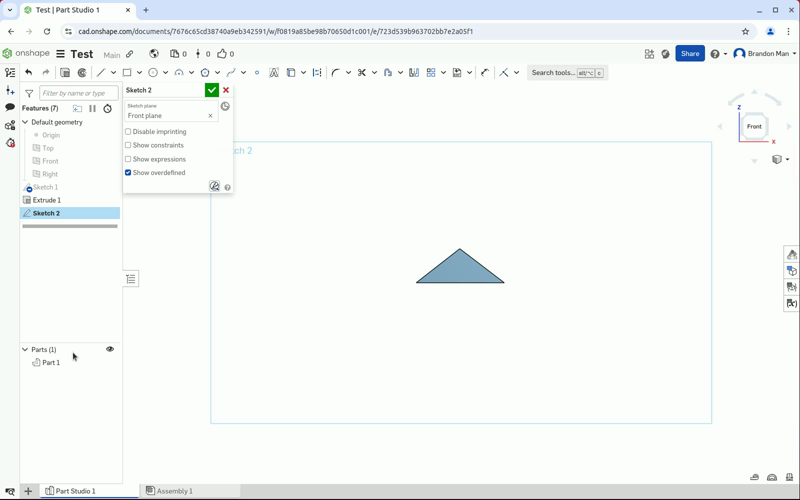
key(y)
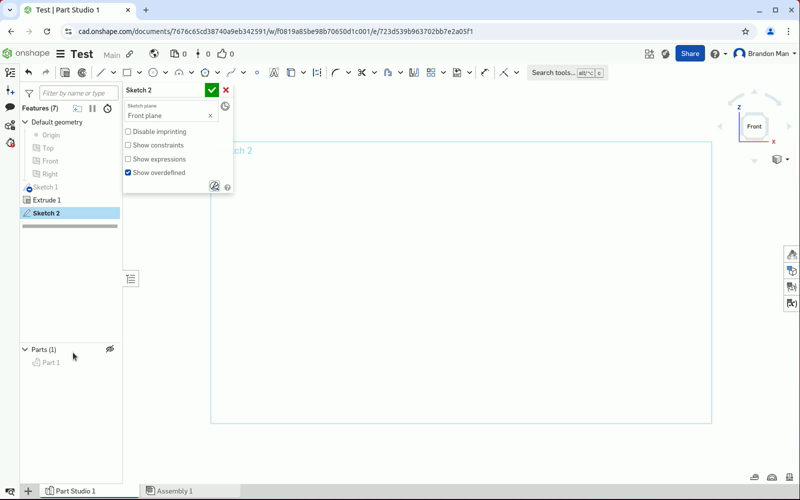
key(l)
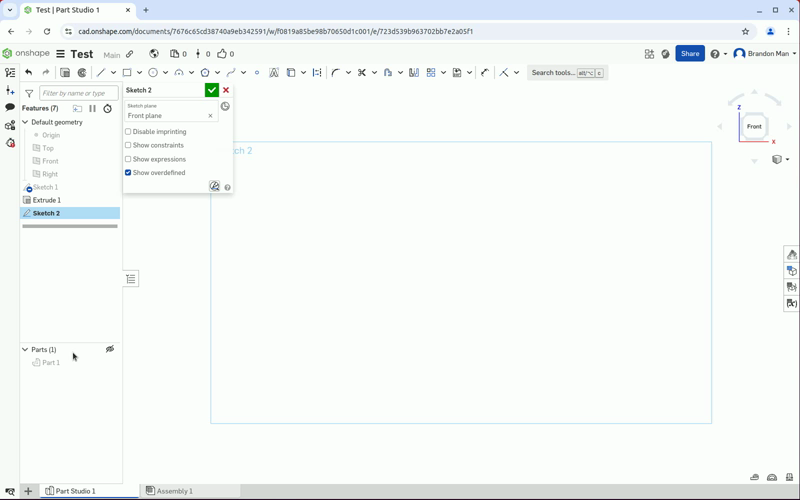
key_down(shift)
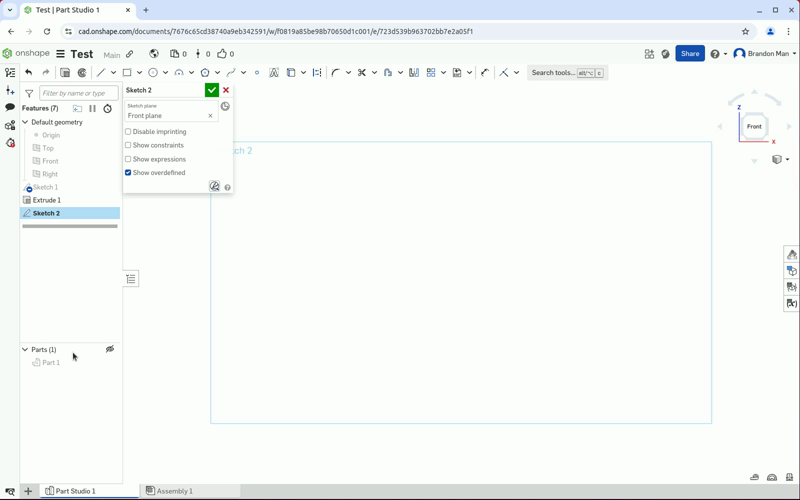
mouse_move(416, 327)
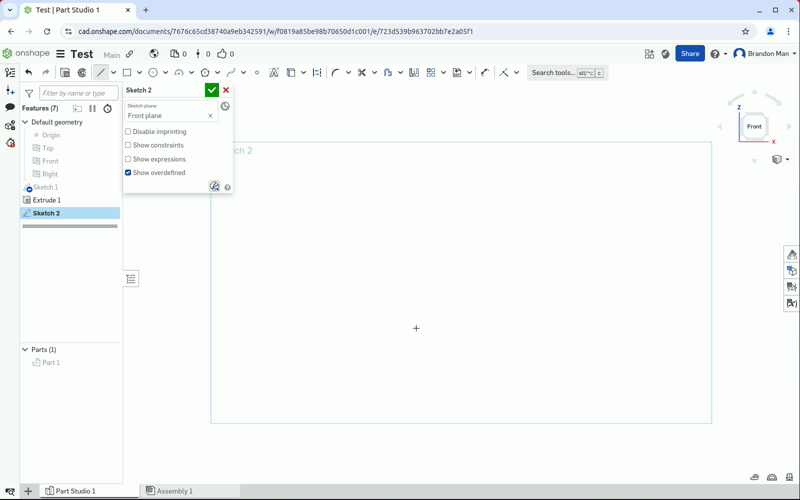
click(416, 327)
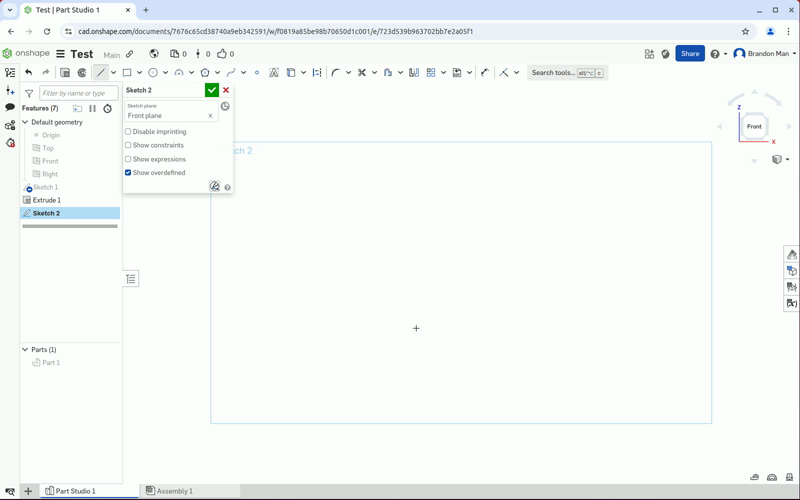
key_up(shift)
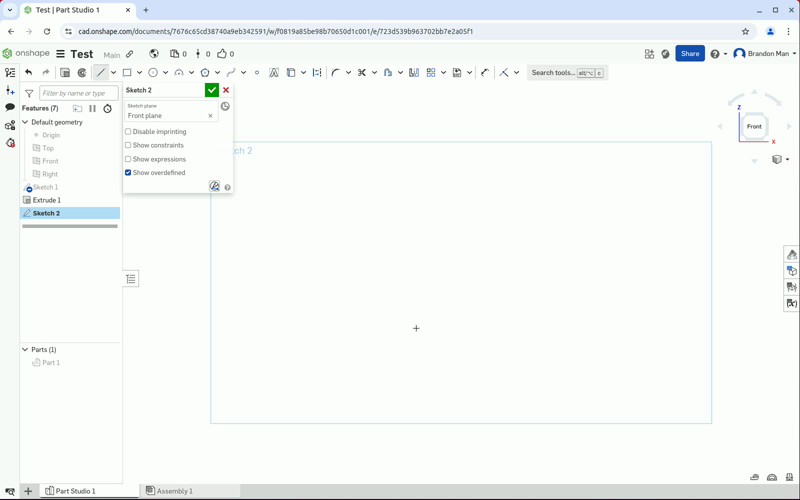
key_down(shift)
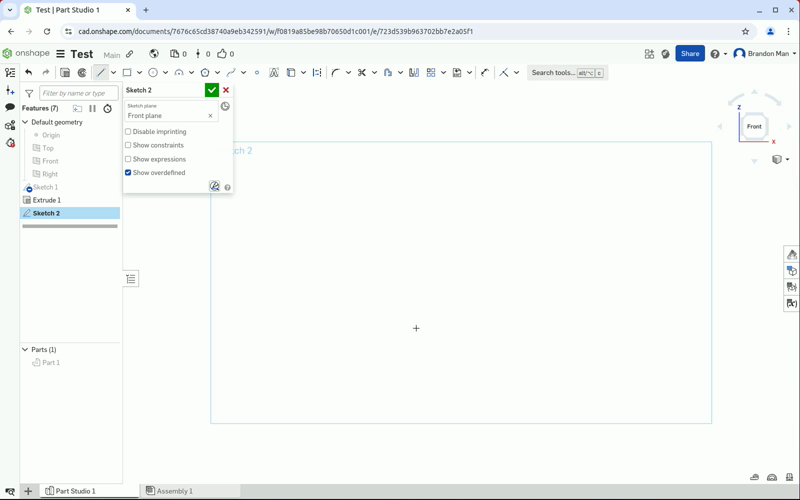
mouse_move(504, 327)
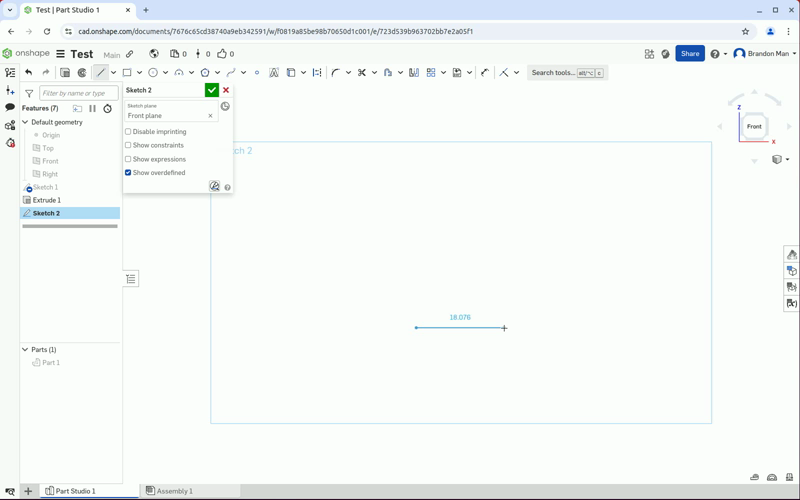
click(504, 327)
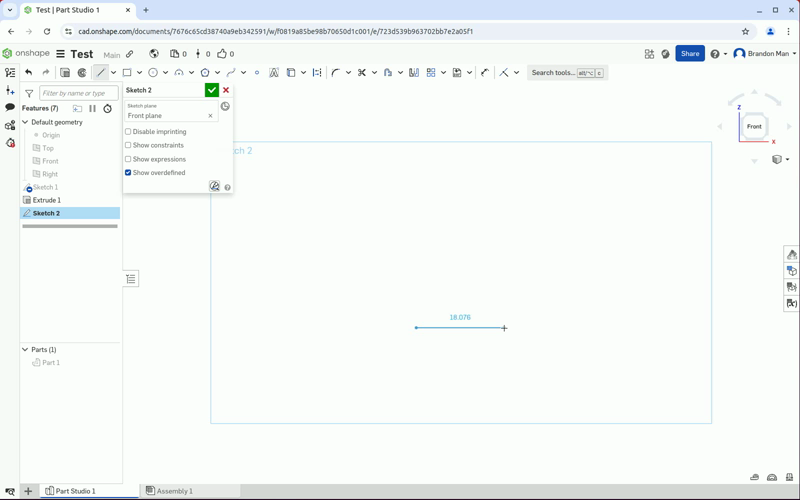
key_up(shift)
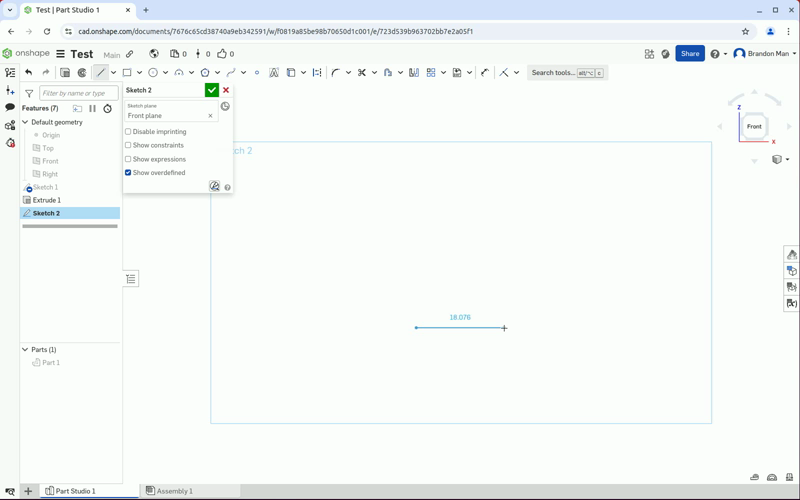
key_down(shift)
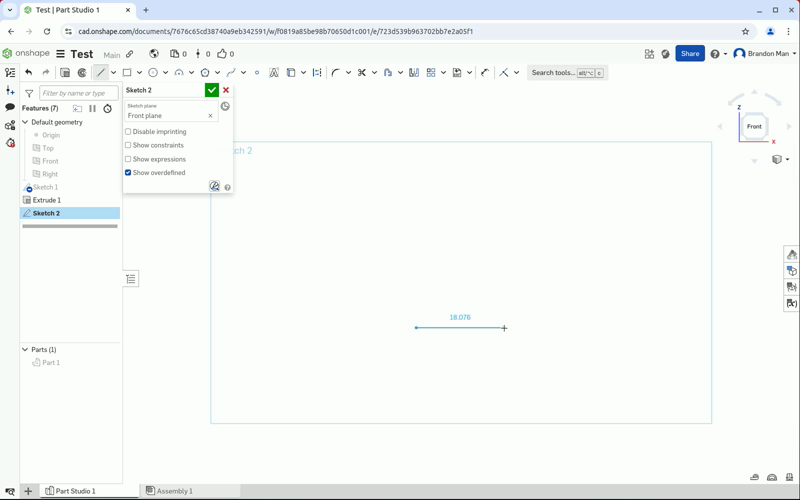
mouse_move(534, 327)
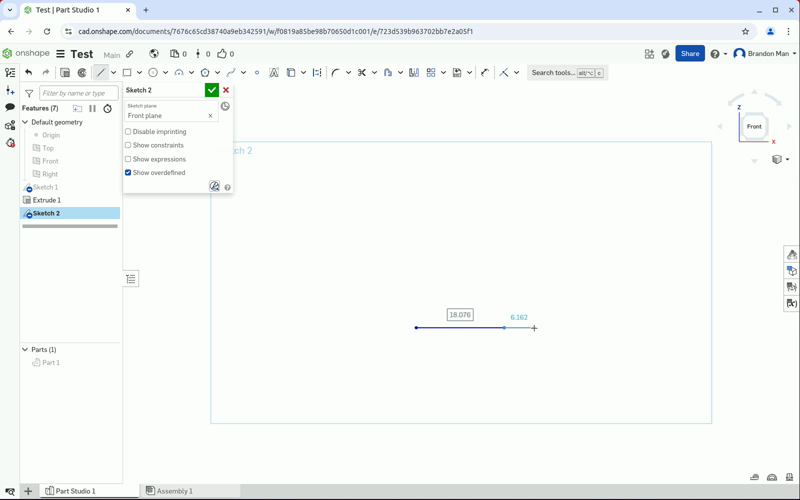
mouse_move(504, 282)
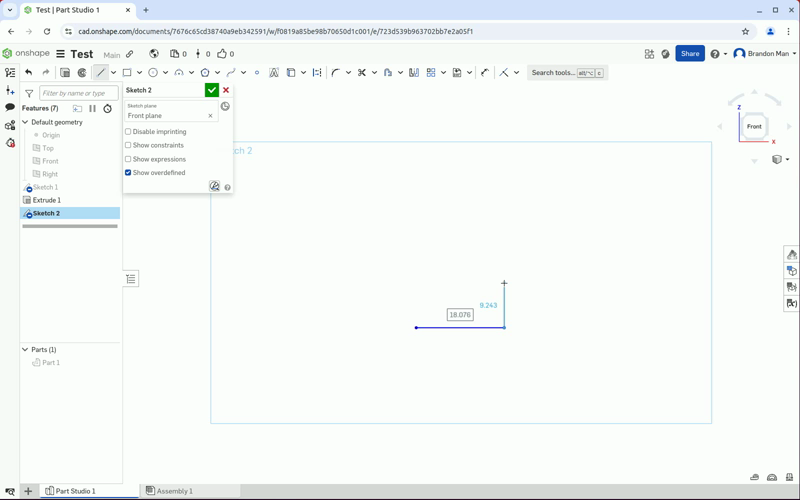
click(504, 282)
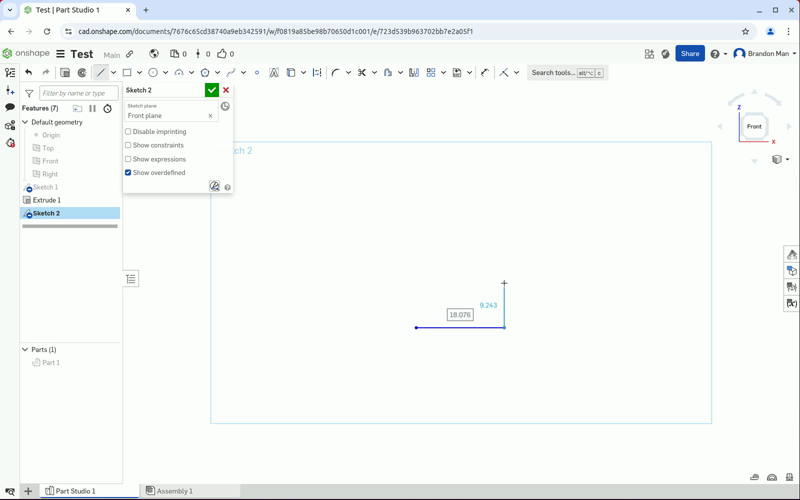
key_up(shift)
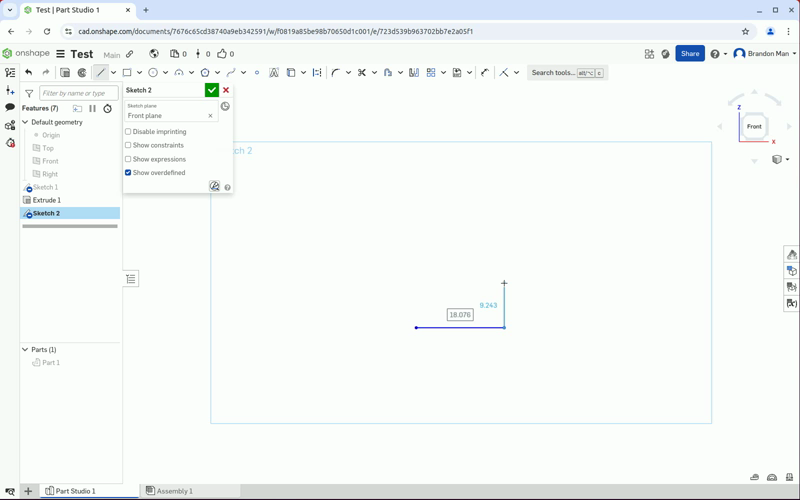
key_down(shift)
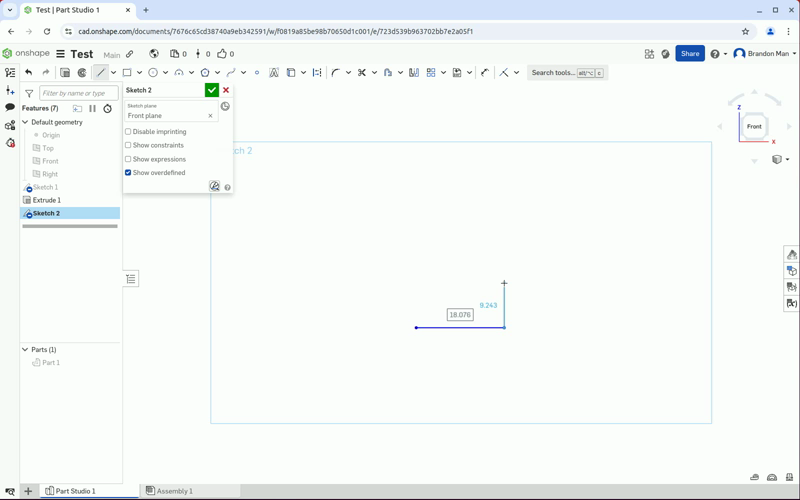
mouse_move(416, 282)
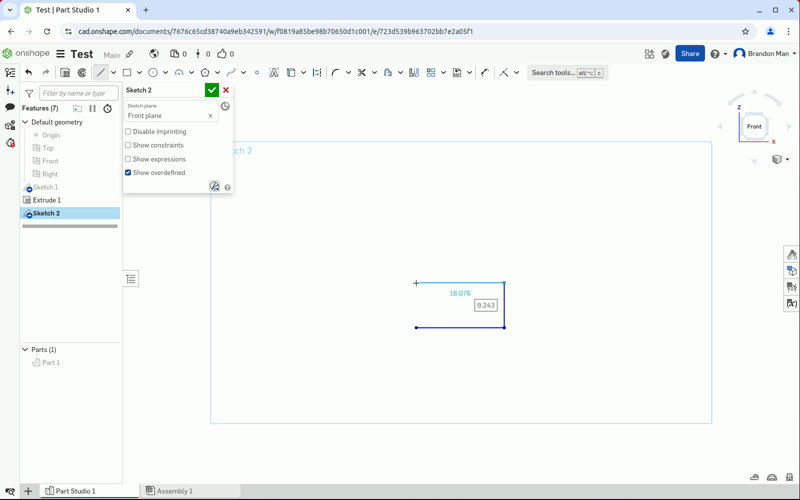
click(416, 282)
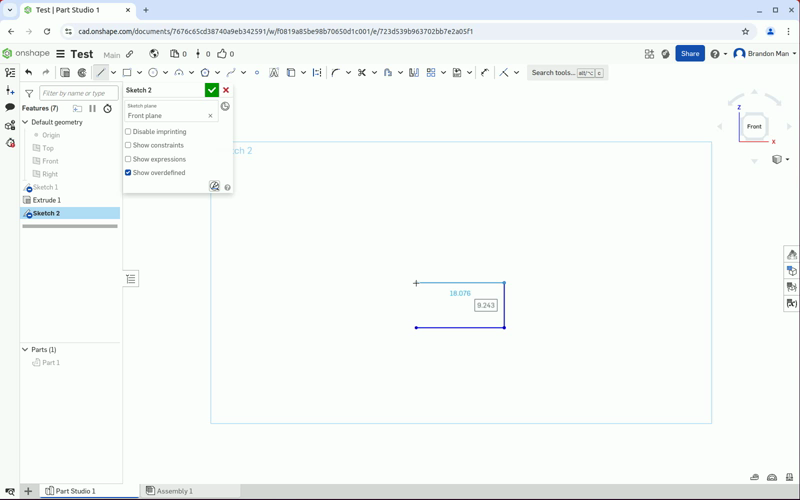
key_up(shift)
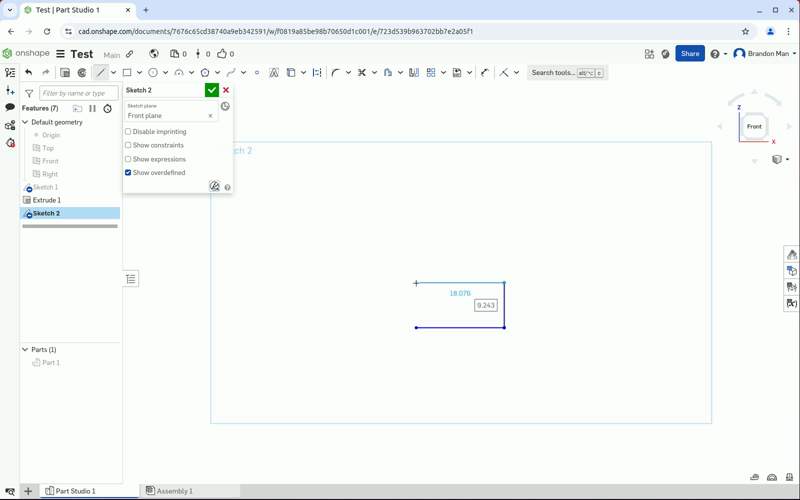
mouse_move(446, 282)
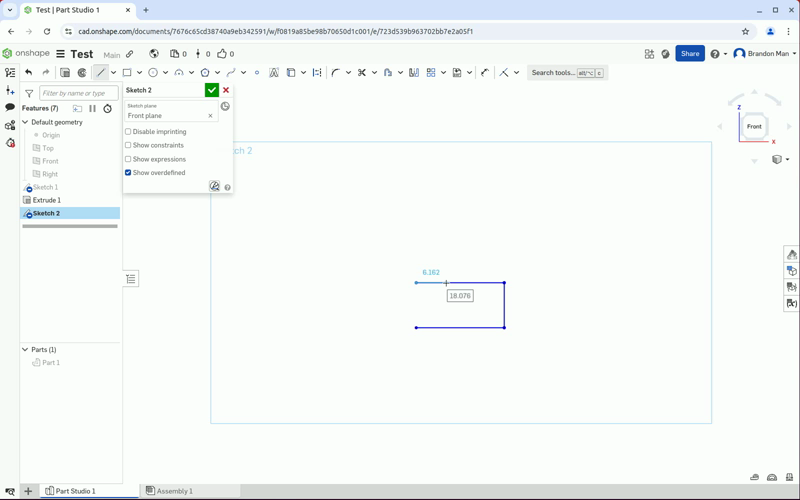
key_down(shift)
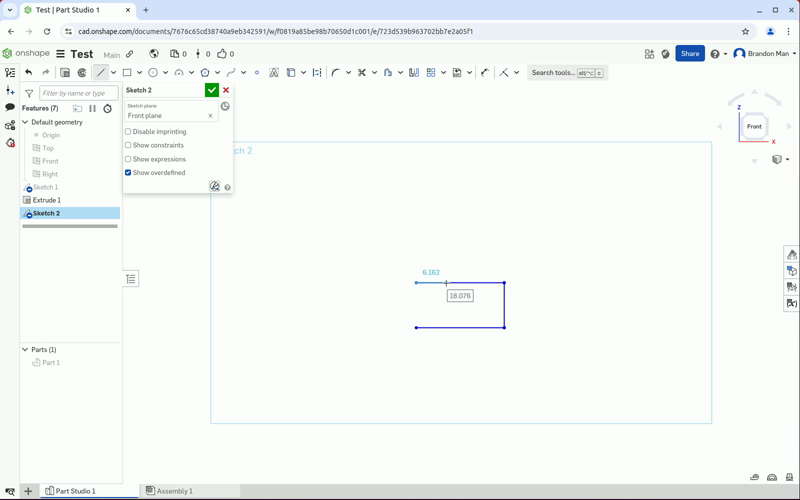
mouse_move(416, 327)
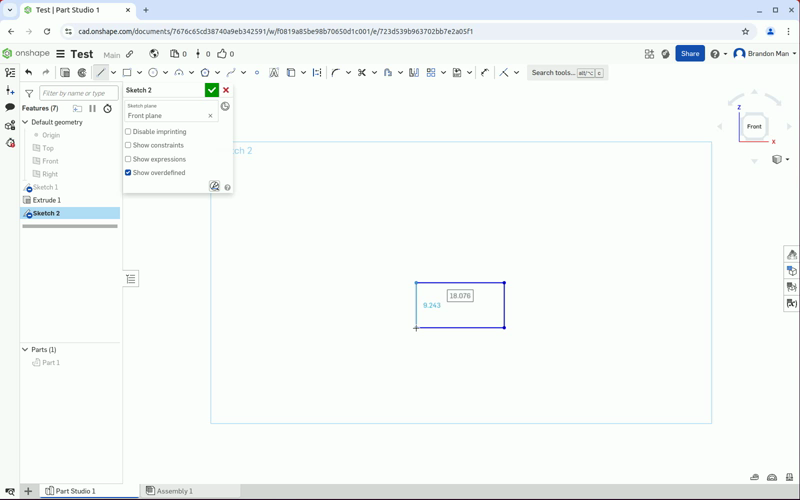
key_up(shift)
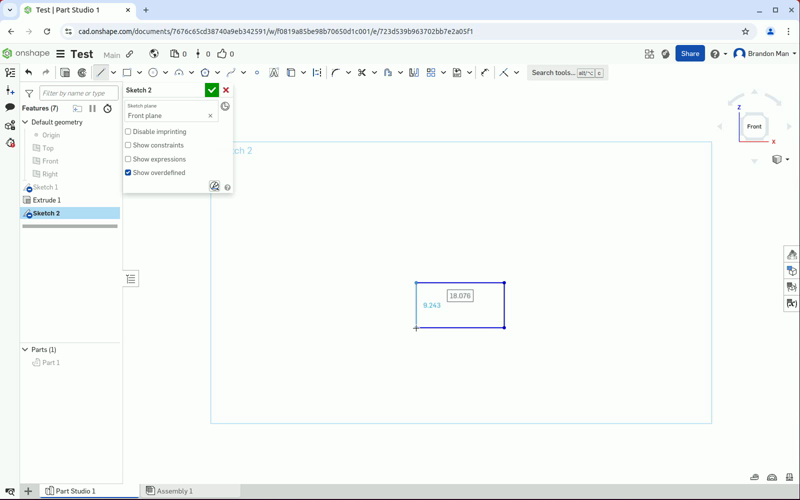
click(416, 327)
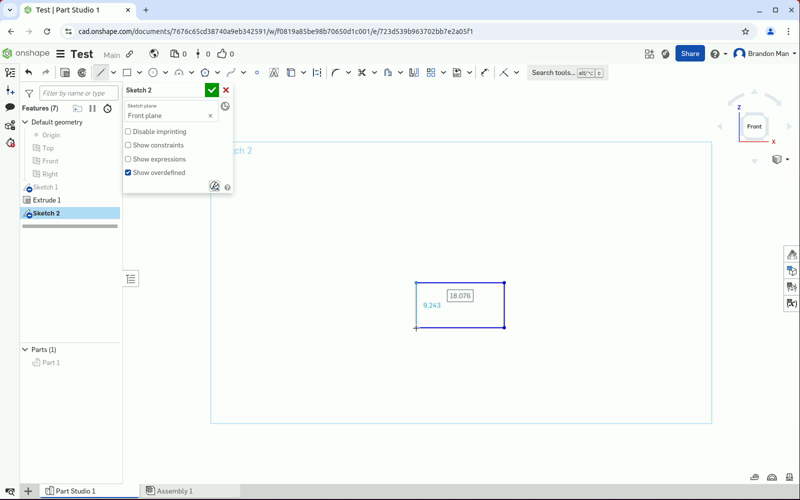
key(esc)
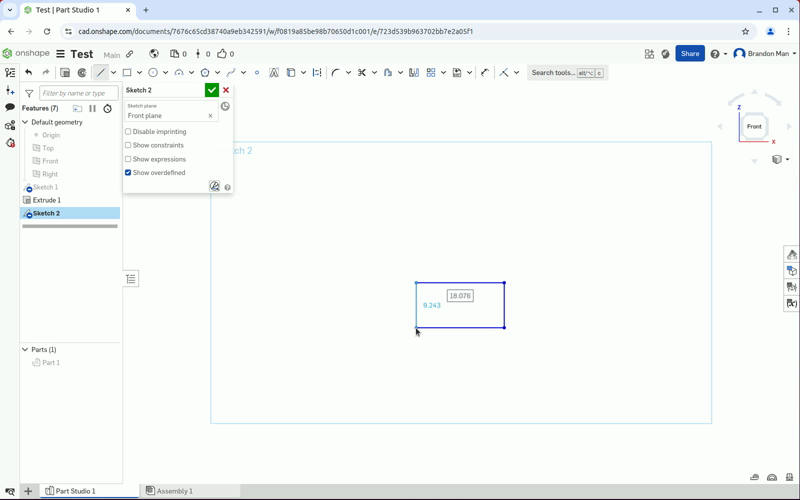
mouse_move(466, 293)
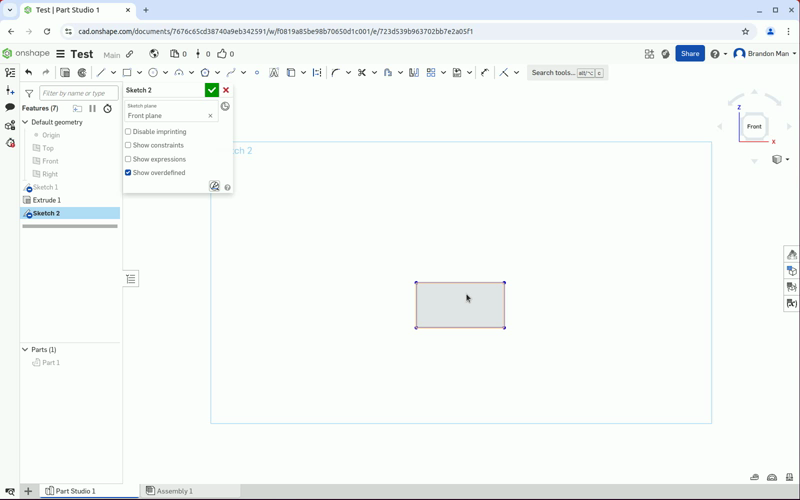
click(466, 293)
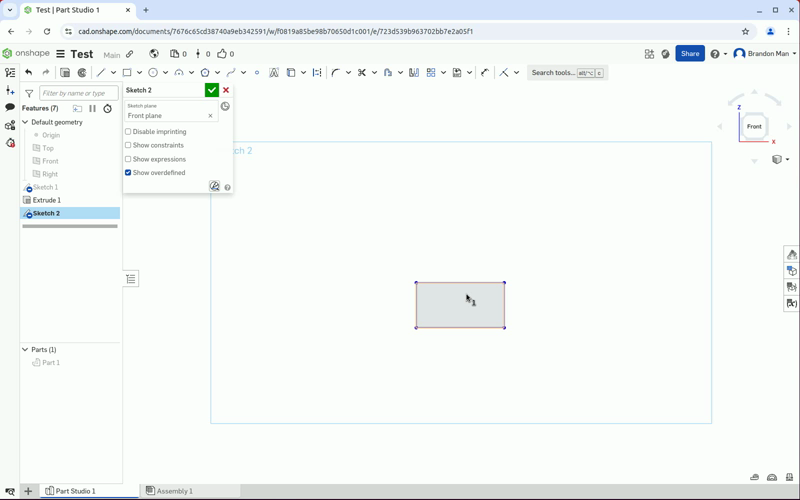
mouse_move(73, 352)
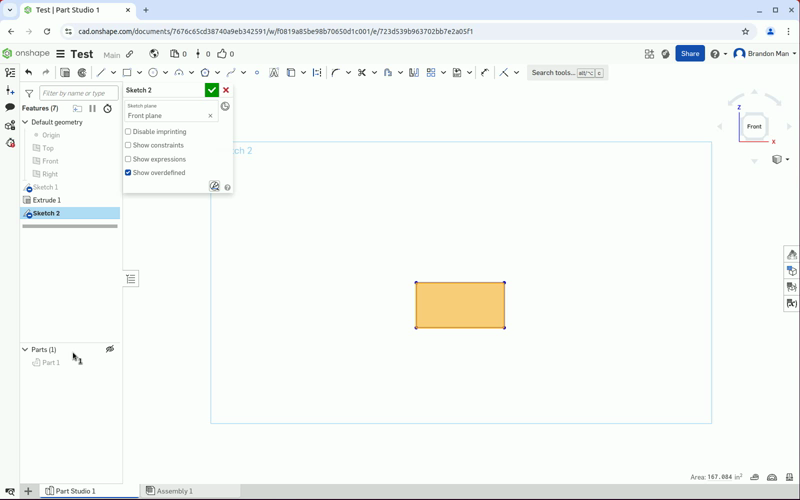
key(shift+y)
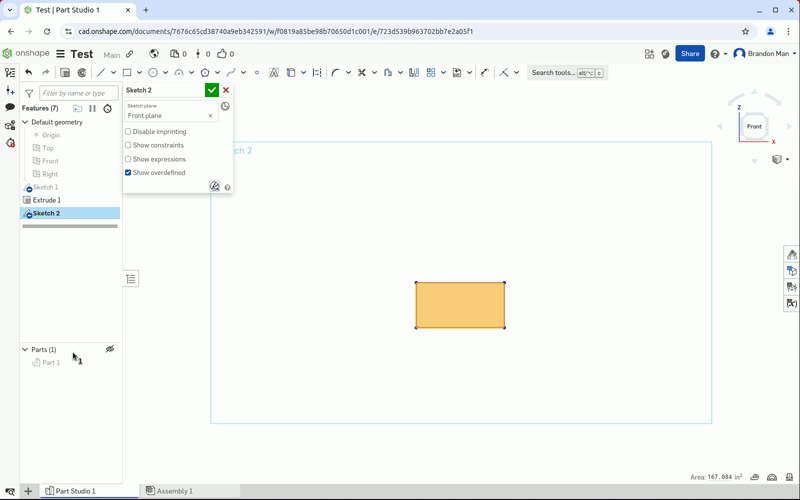
key(shift+e)
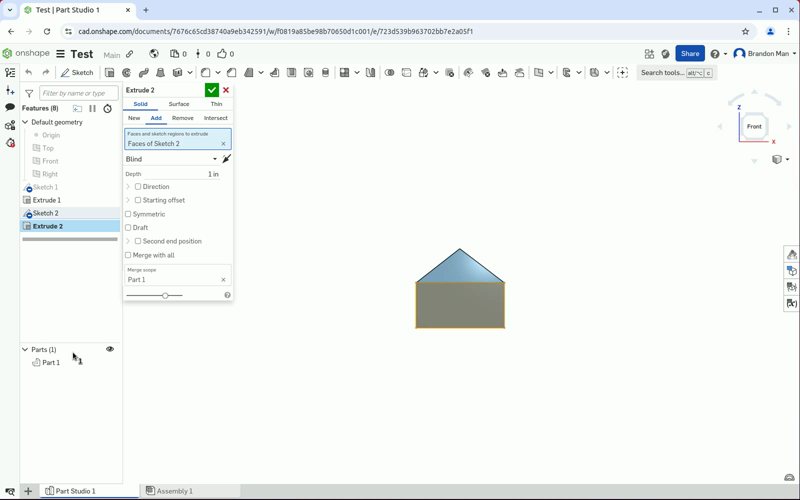
mouse_move(143, 106)
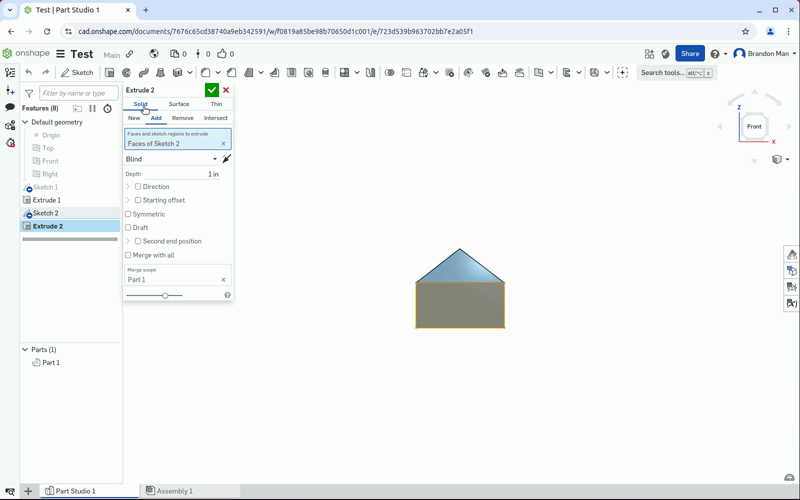
click(143, 106)
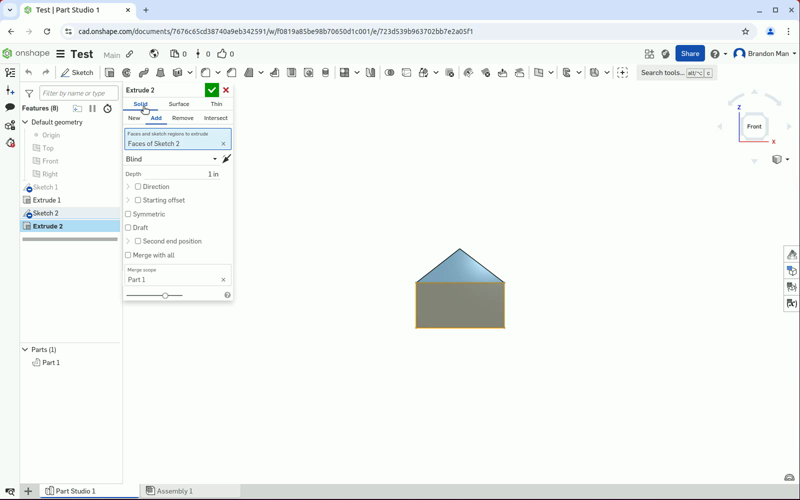
mouse_move(137, 120)
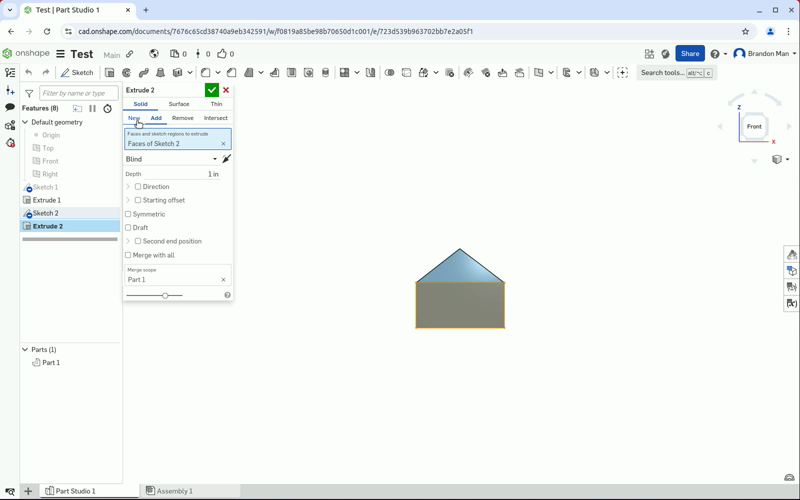
click(137, 120)
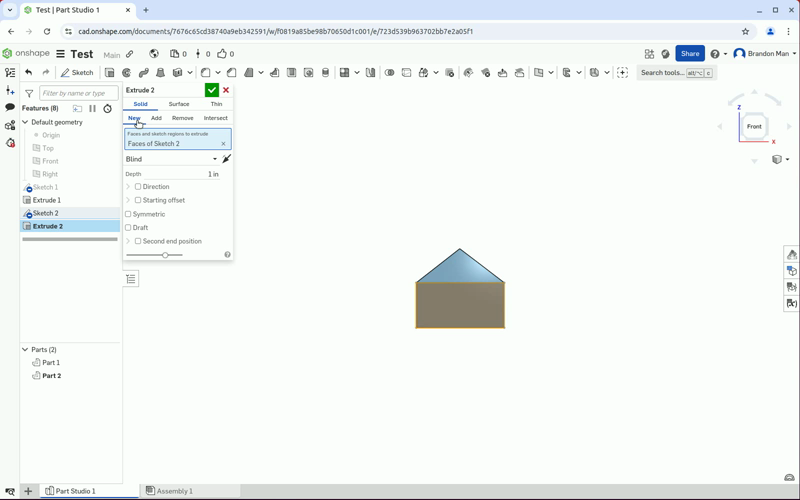
key(tab, 4)
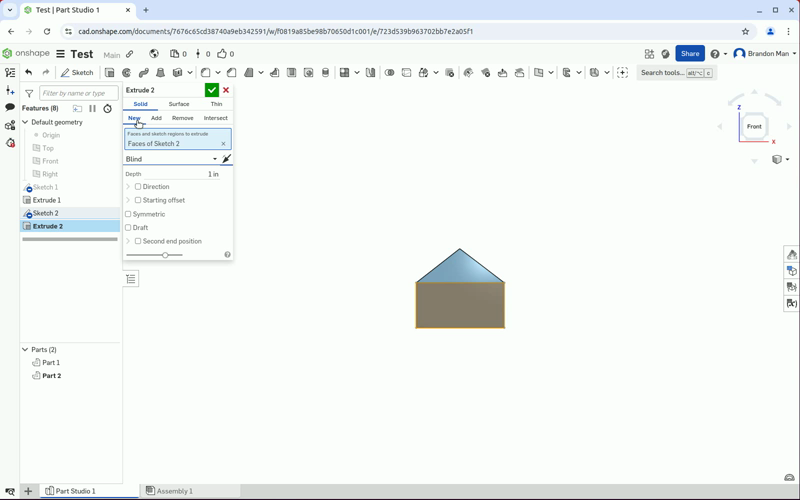
text(12.276)
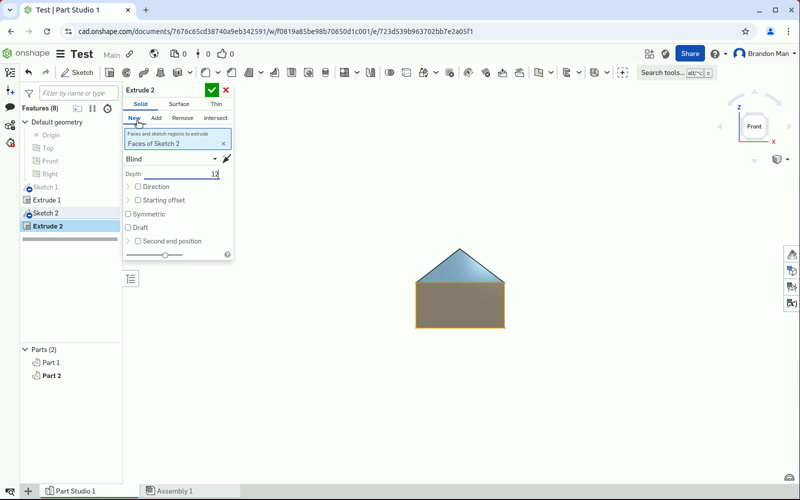
key(enter)
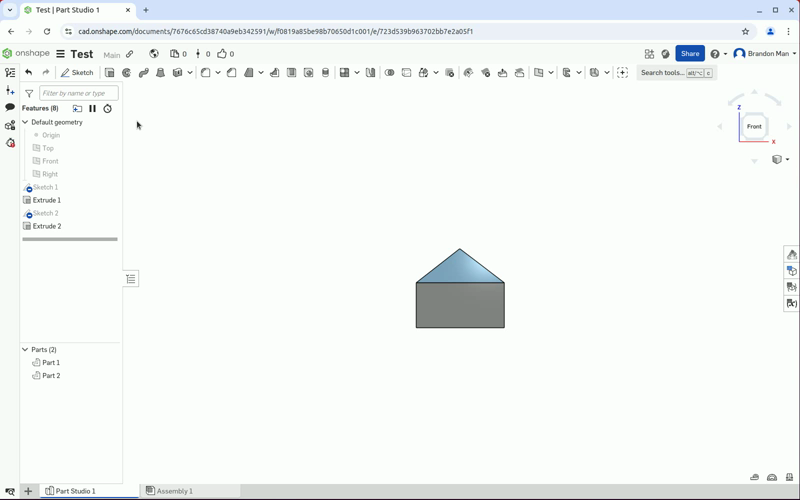
key(shift+h)
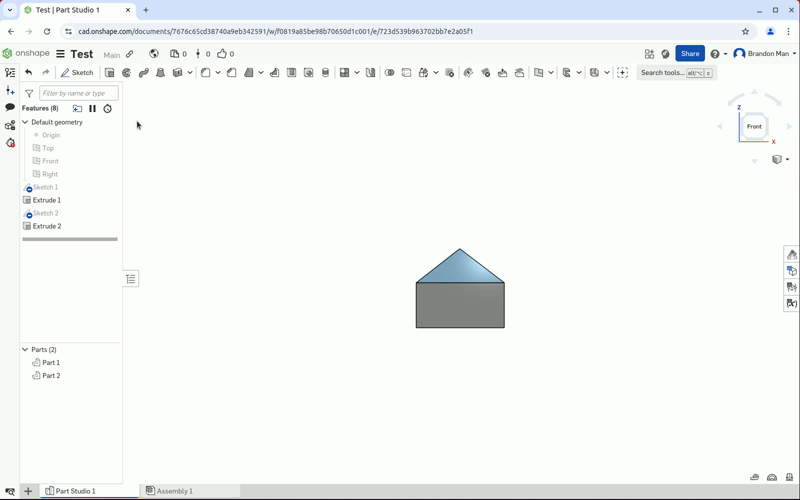
key(shift+h)
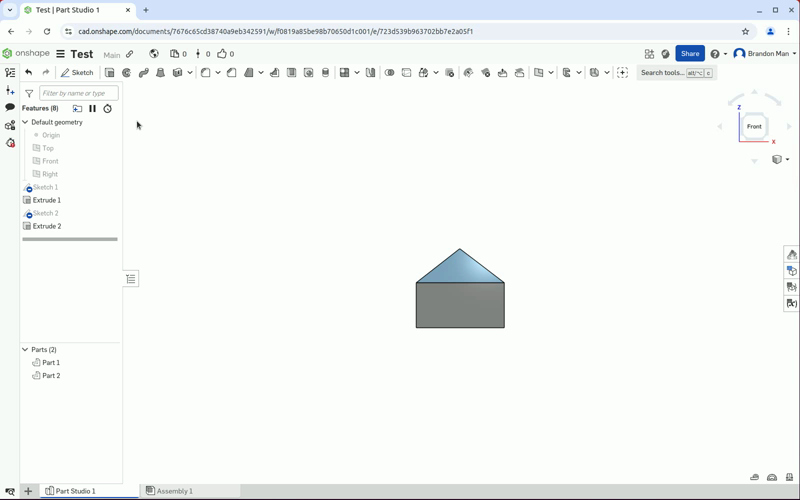
key(shift+7)
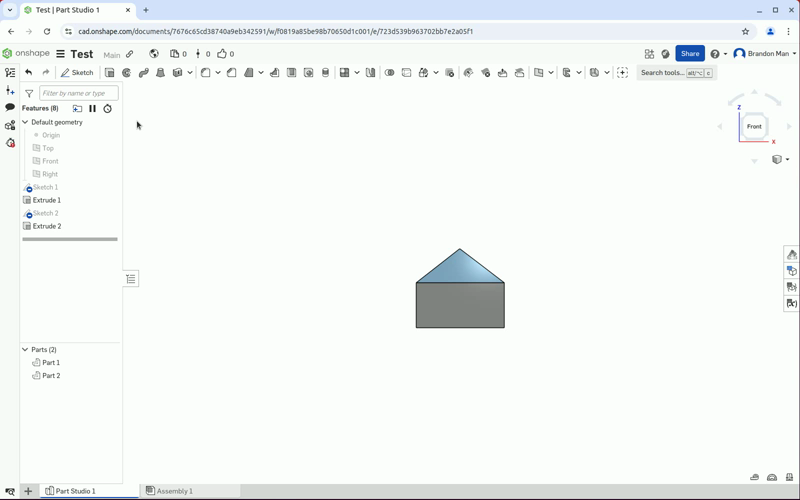
key(left, 2)
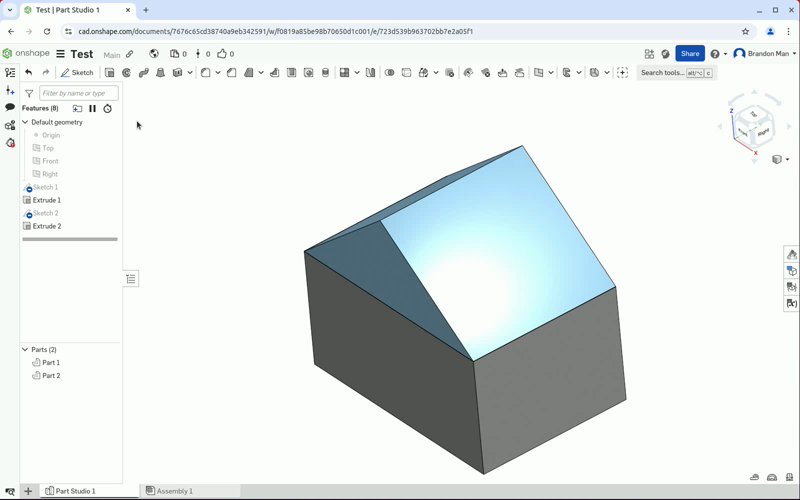
key(down, 2)
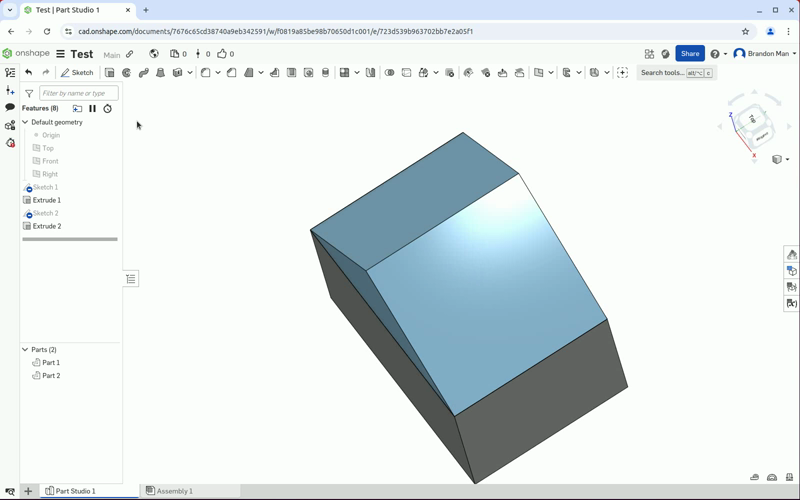
key(up, 2)
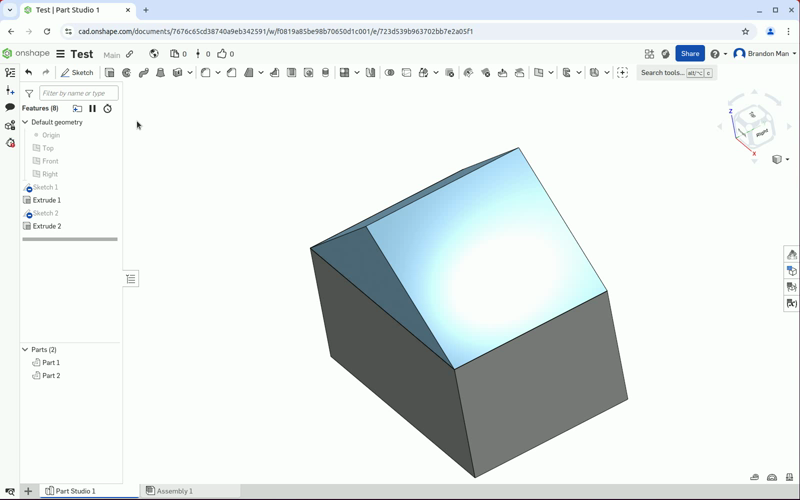
key(right, 2)
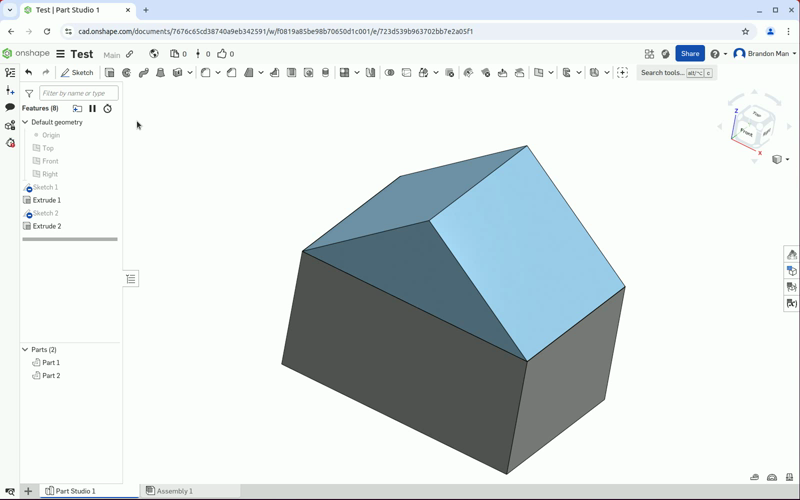
mouse_move(73, 189)
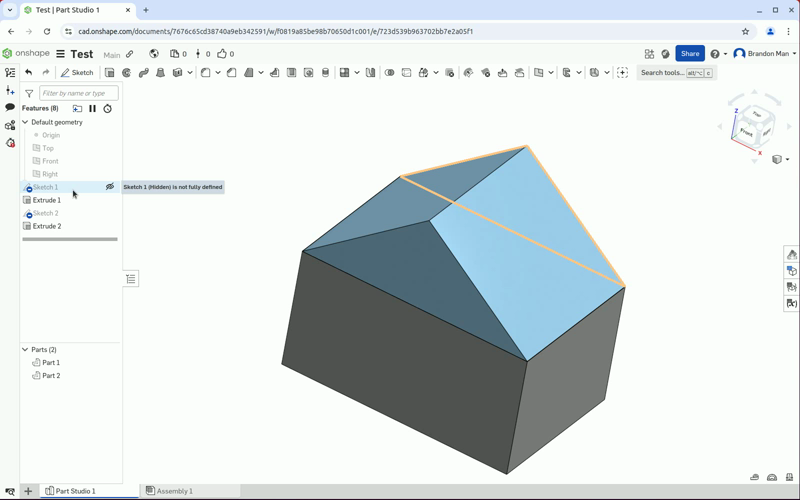
click(73, 189)